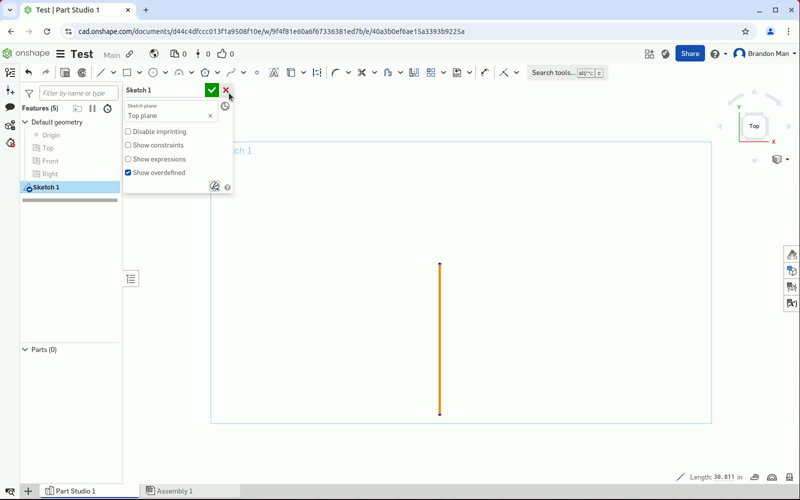
key(shift+h)
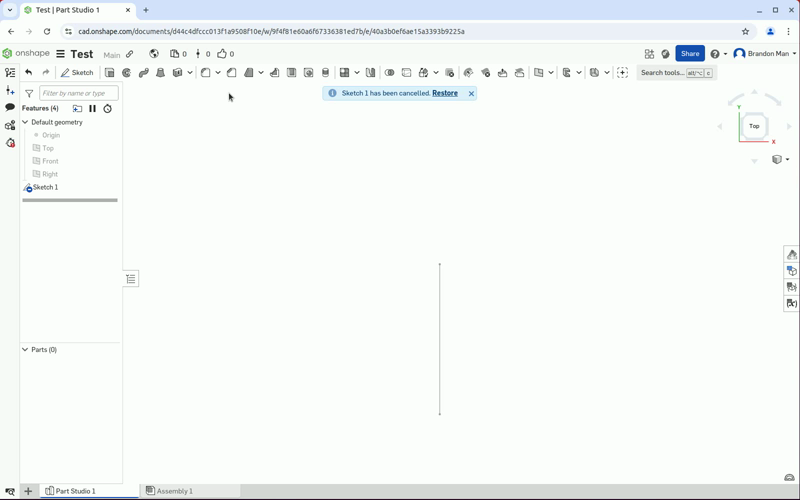
mouse_move(73, 352)
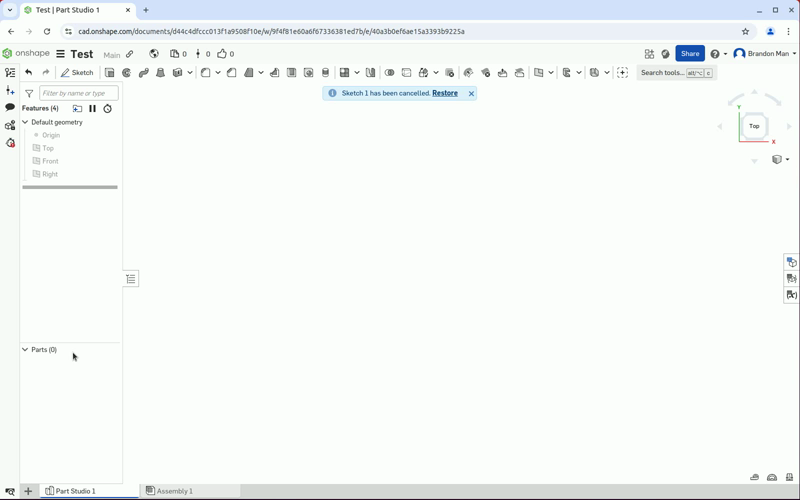
key(y)
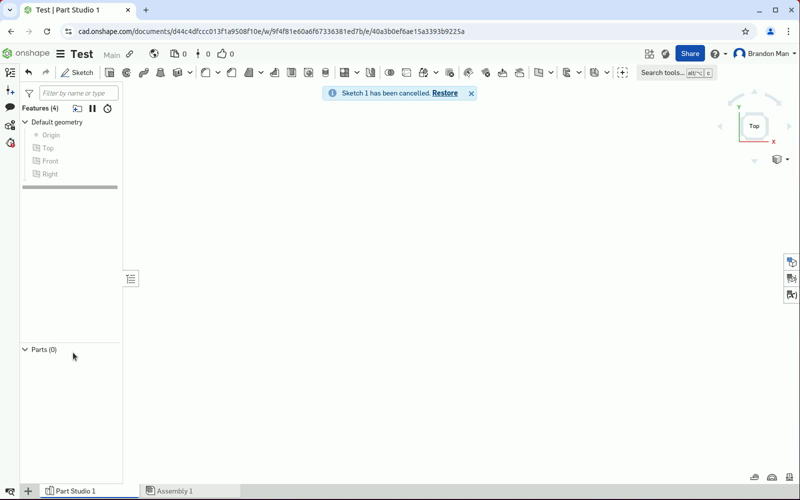
key(shift+p)
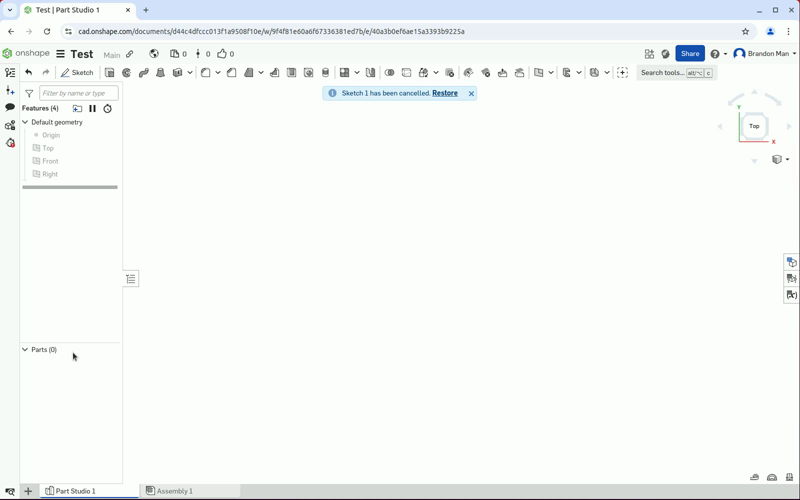
key(space)
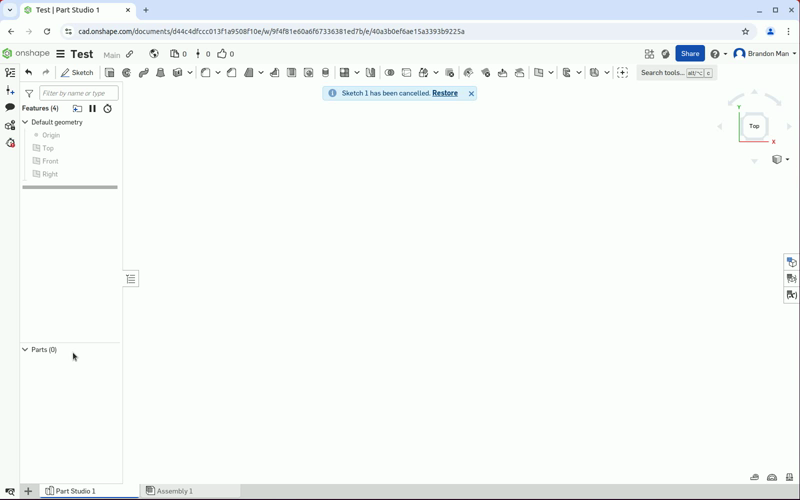
key_down(shift)
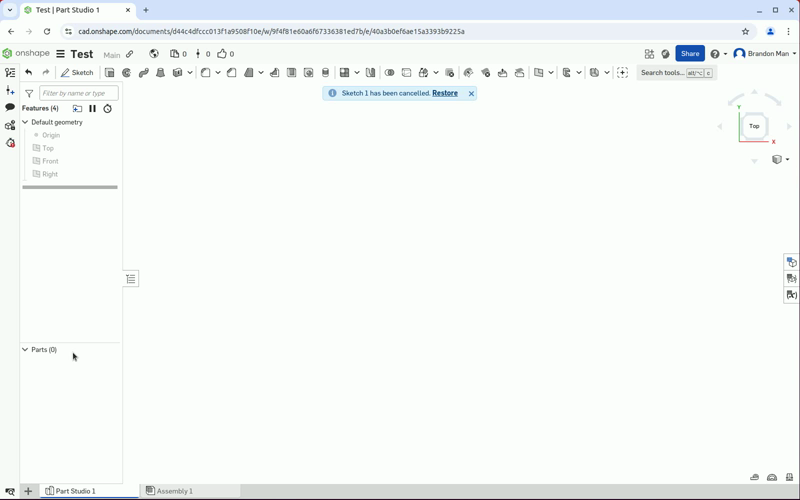
key(up)
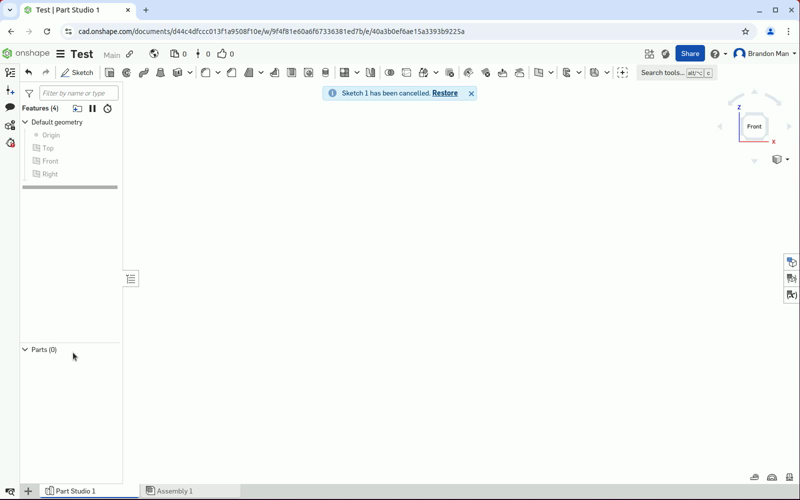
key_up(shift)
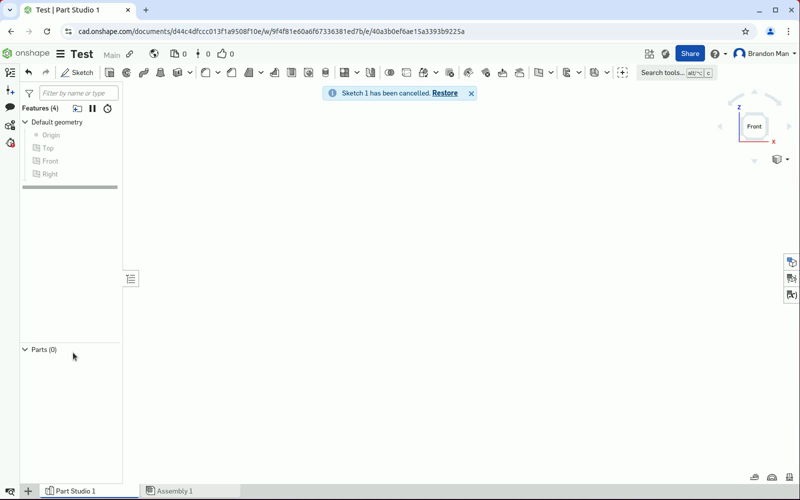
mouse_move(73, 352)
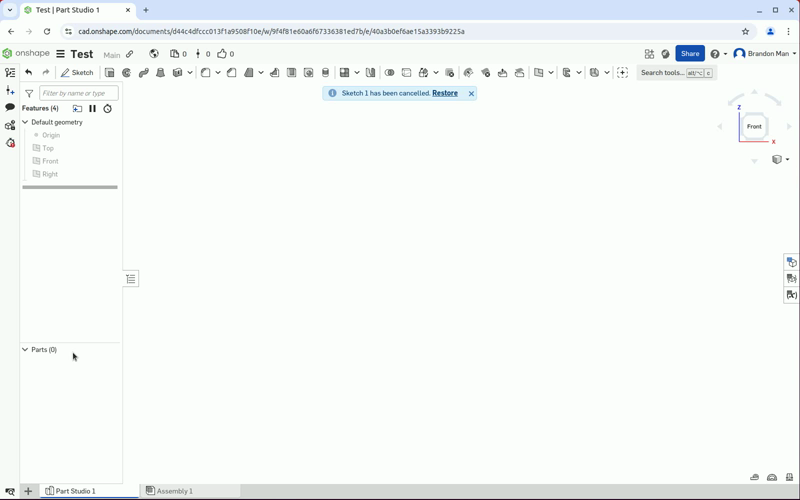
key(shift+y)
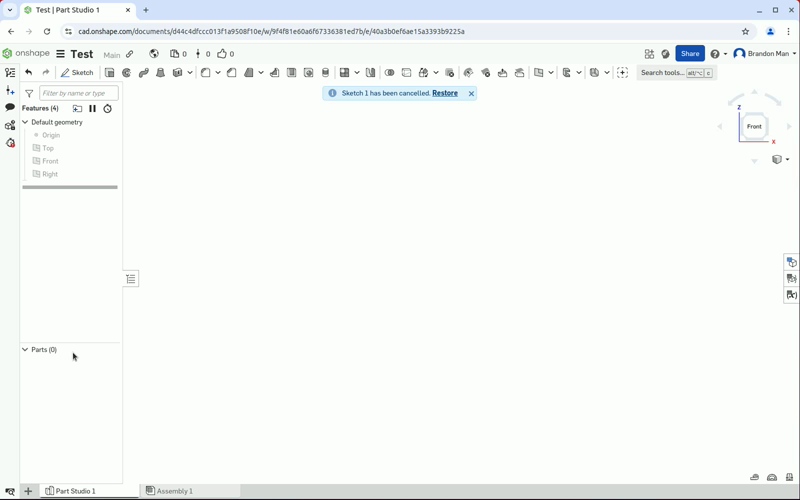
key(shift+s)
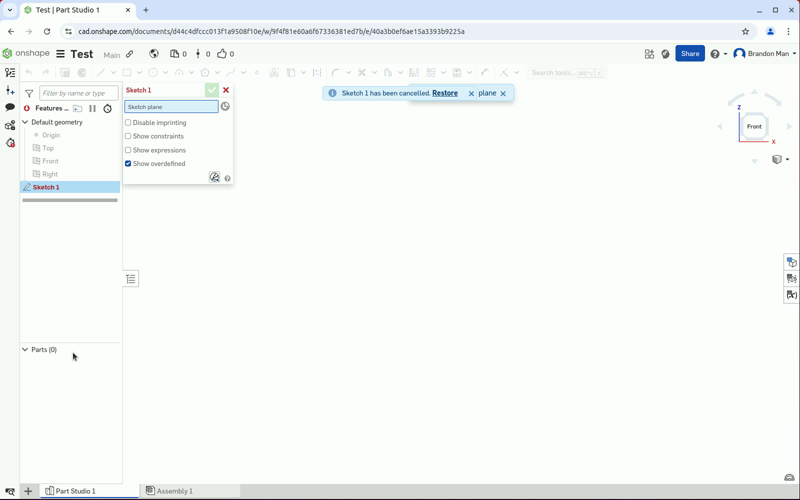
mouse_move(73, 163)
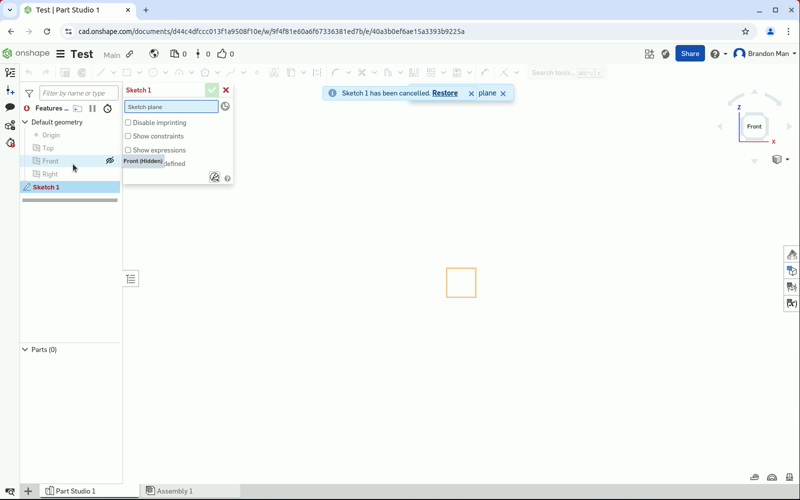
click(73, 163)
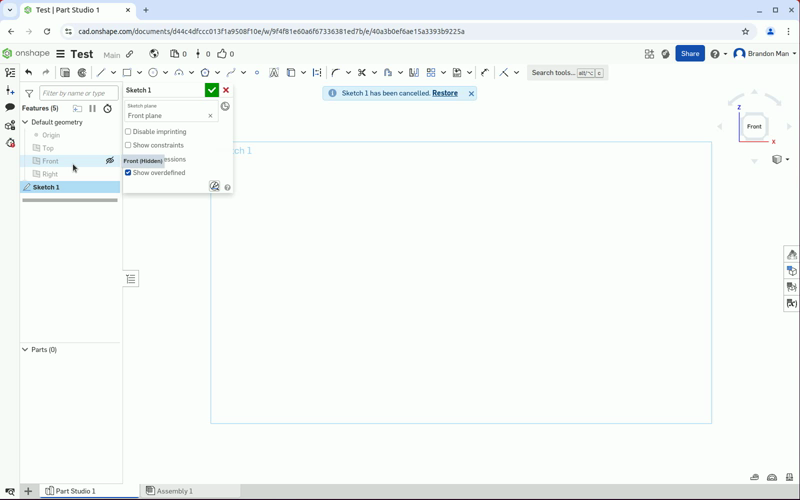
mouse_move(73, 352)
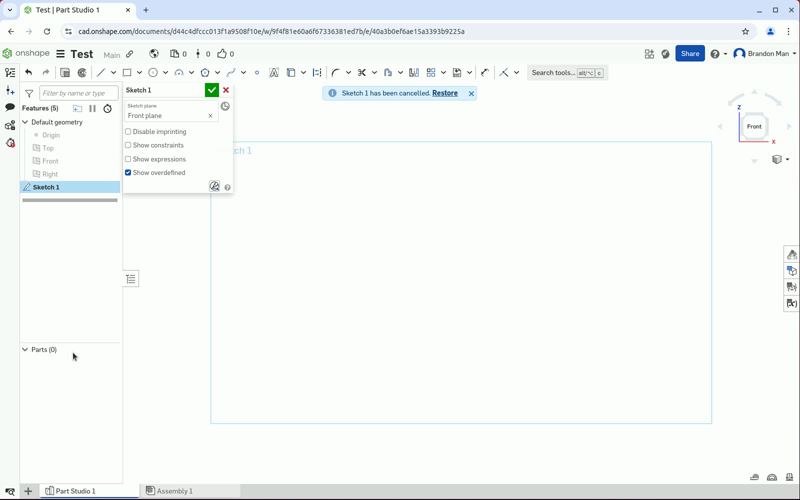
key(y)
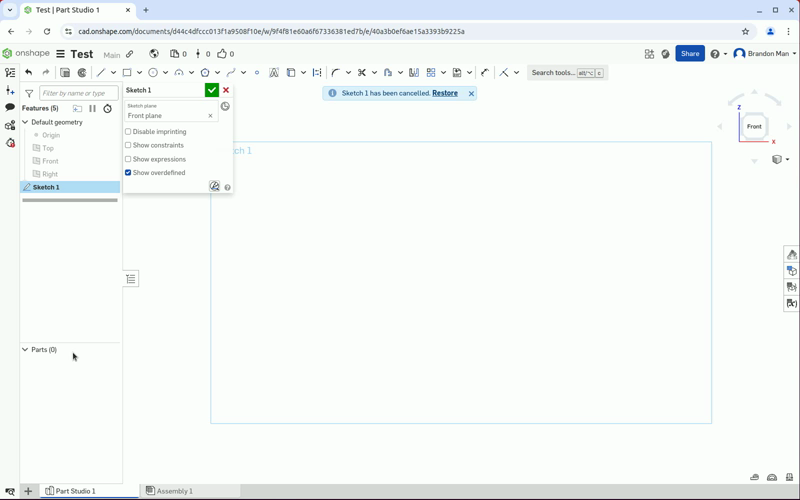
key(c)
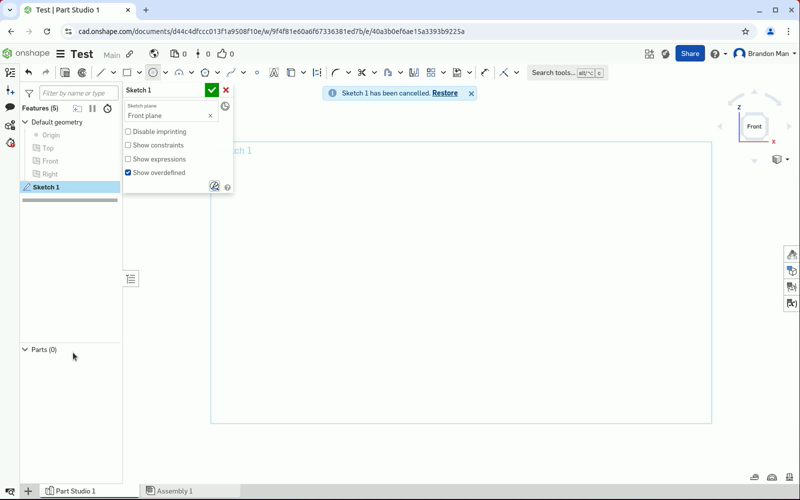
key_down(shift)
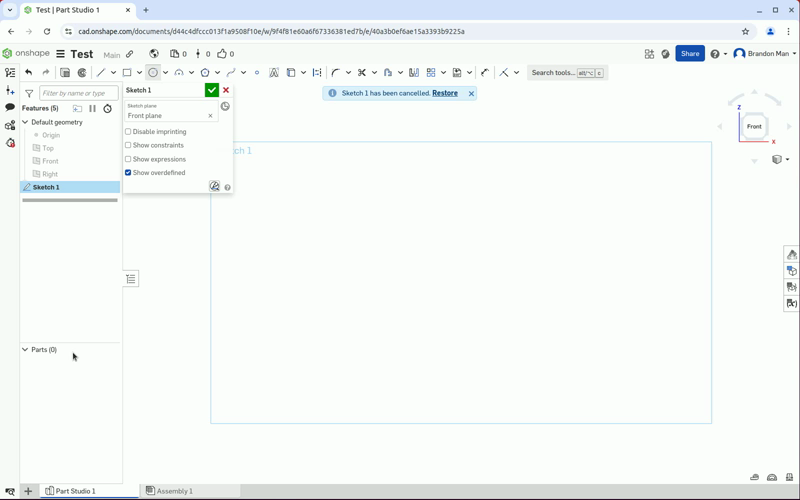
mouse_move(371, 240)
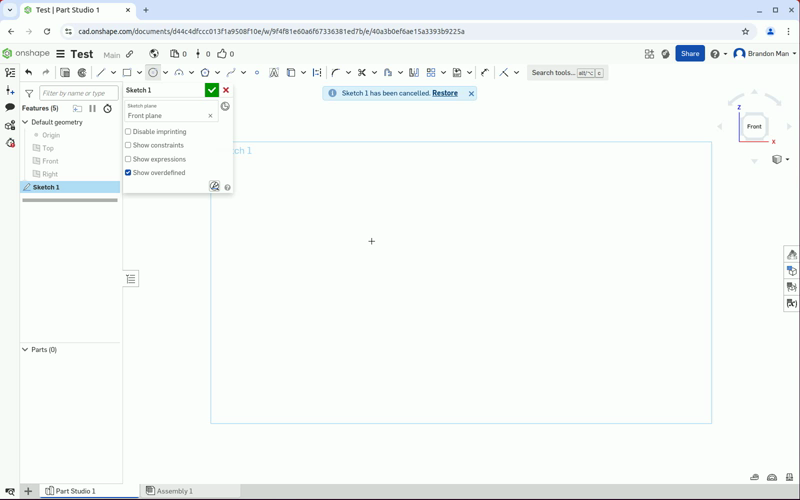
click(371, 240)
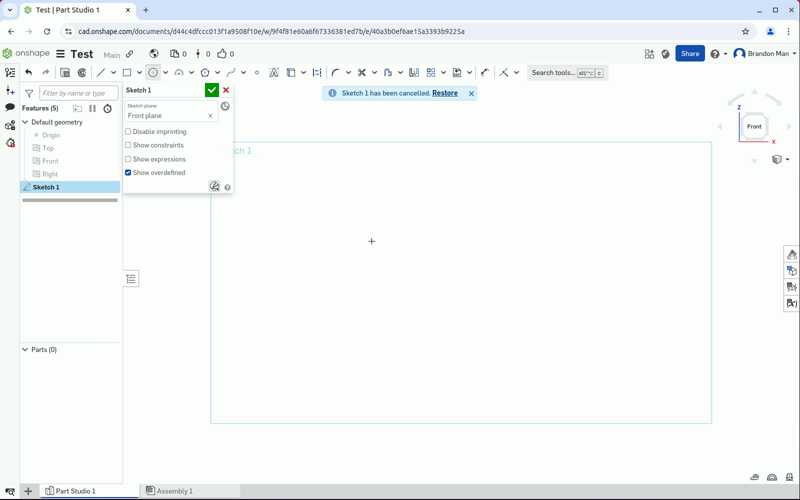
key_up(shift)
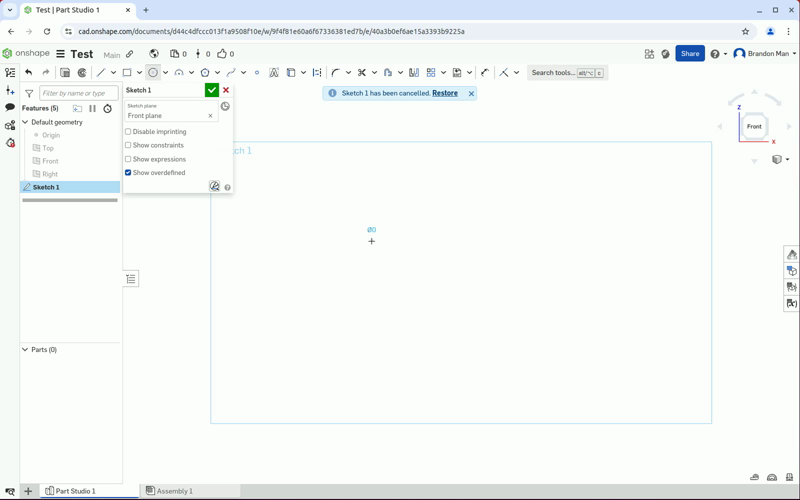
mouse_move(395, 240)
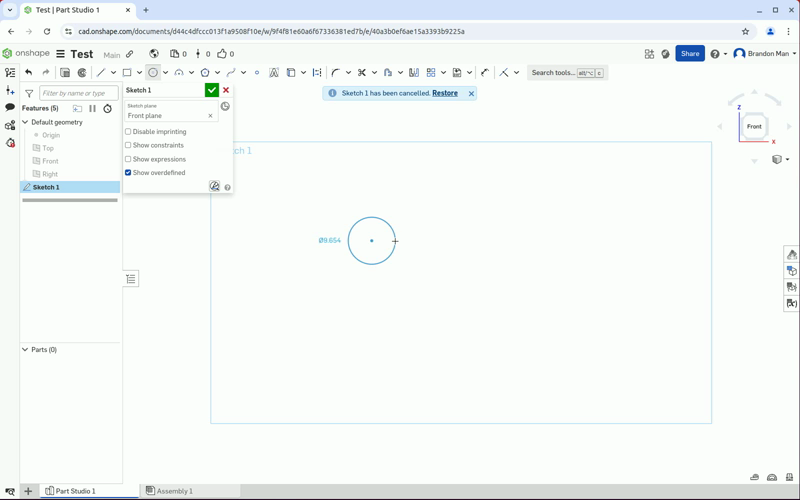
click(395, 240)
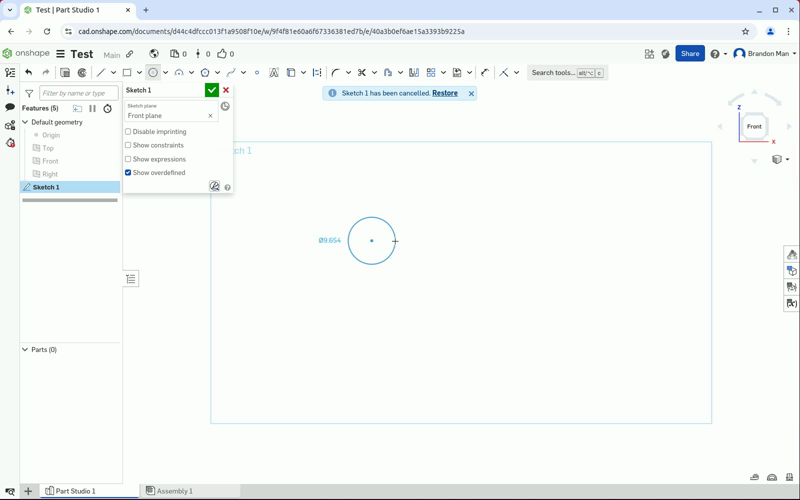
key(esc)
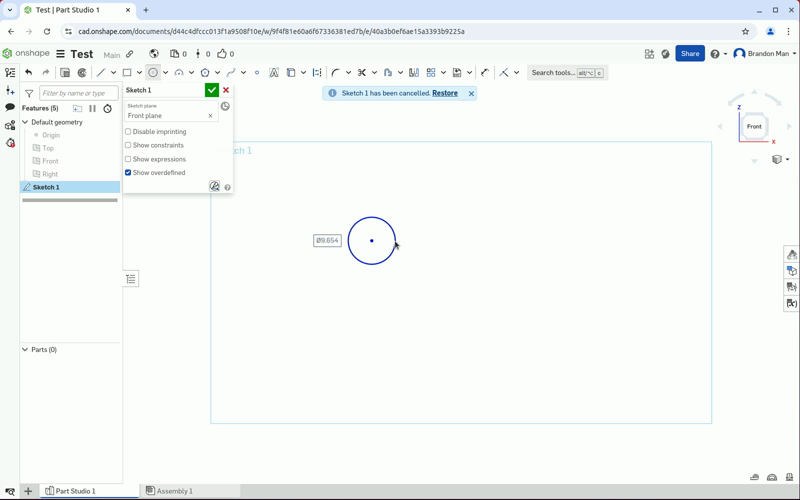
mouse_move(352, 236)
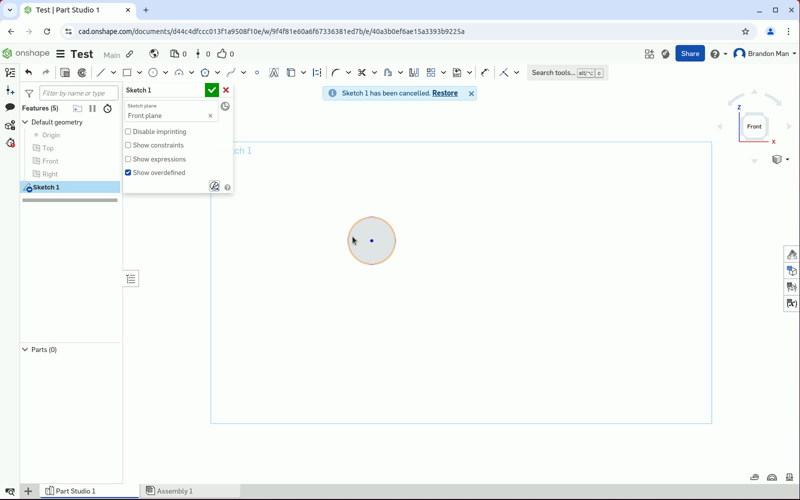
scroll(6)
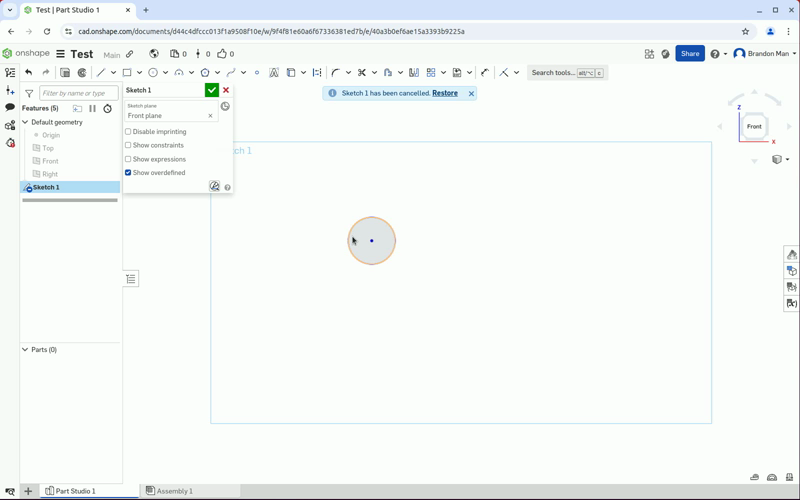
scroll(6)
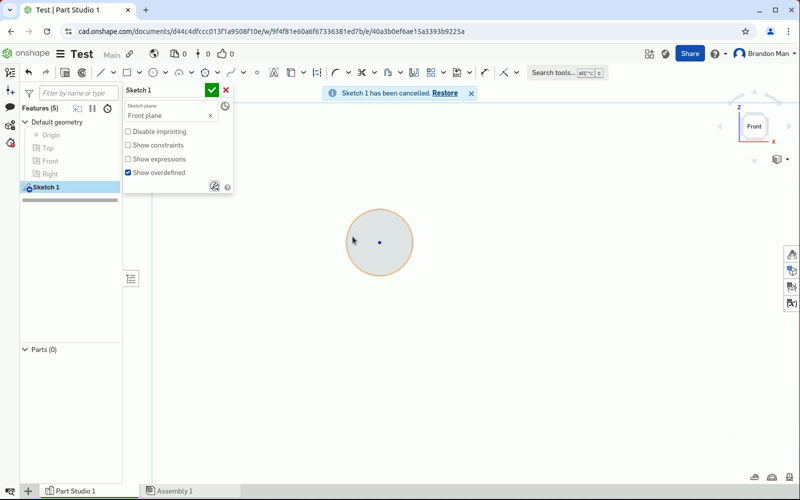
scroll(6)
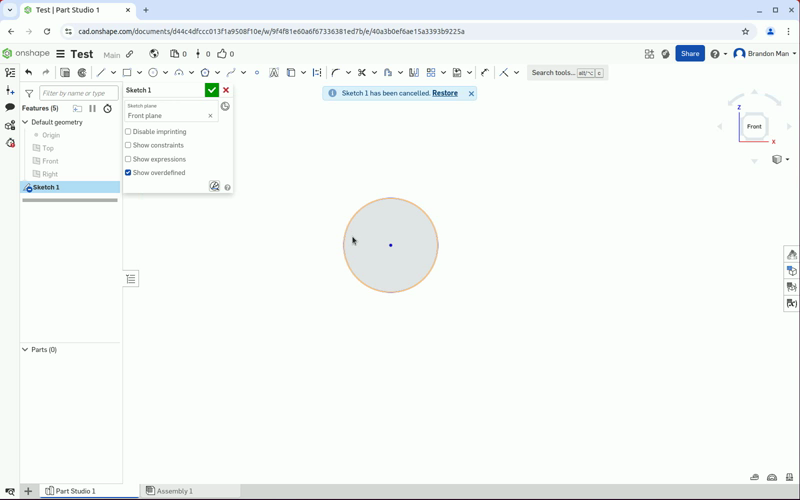
scroll(6)
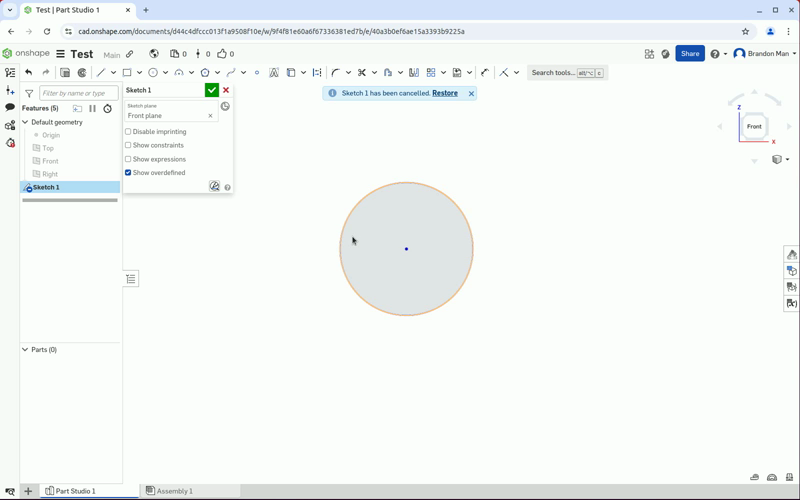
scroll(6)
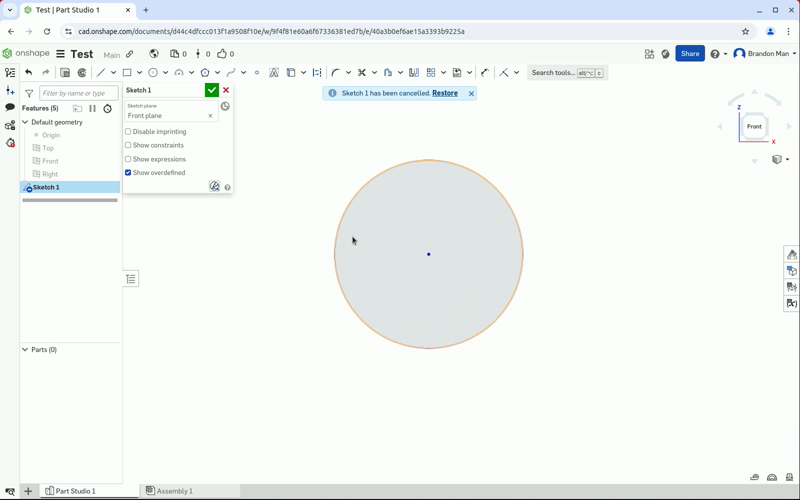
scroll(6)
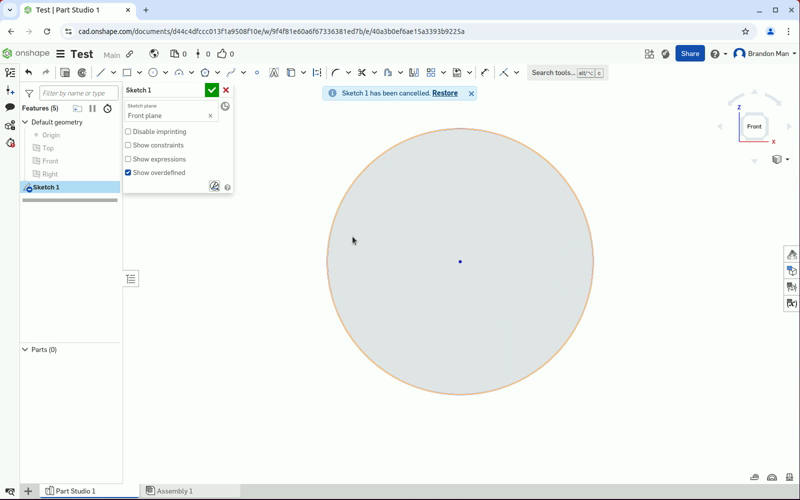
scroll(6)
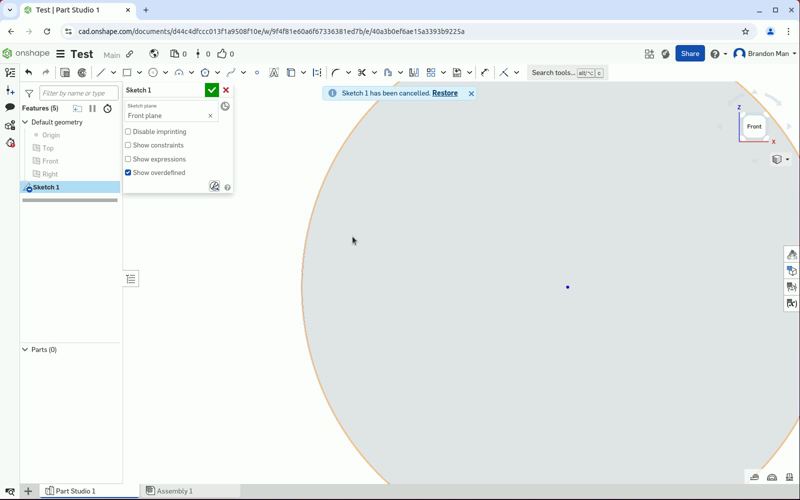
click(352, 236)
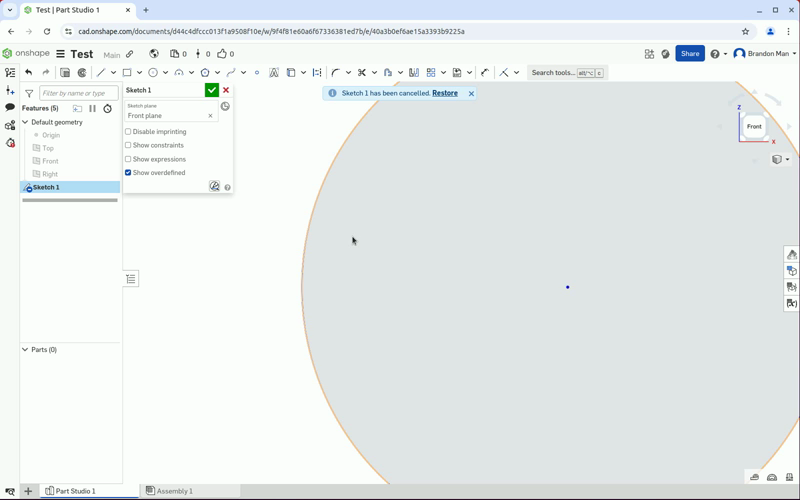
scroll(-6)
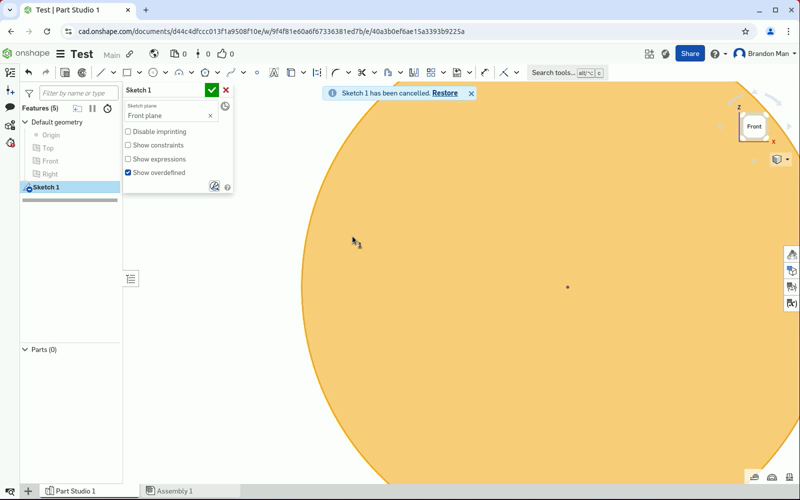
scroll(-6)
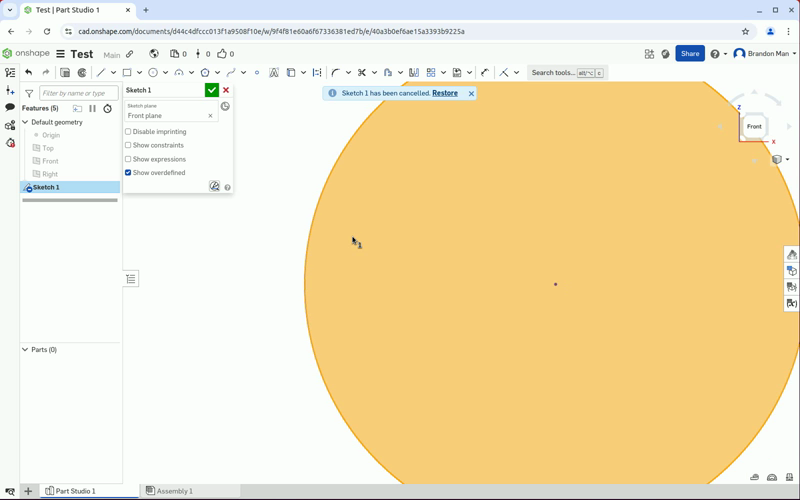
scroll(-6)
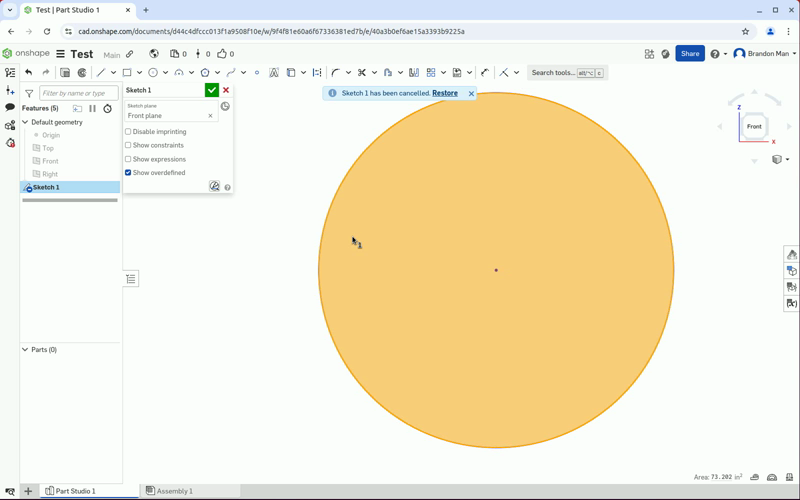
scroll(-6)
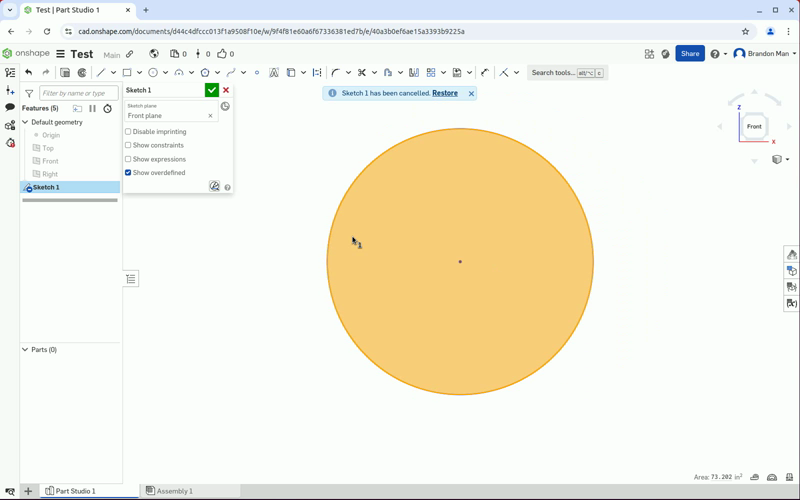
scroll(-6)
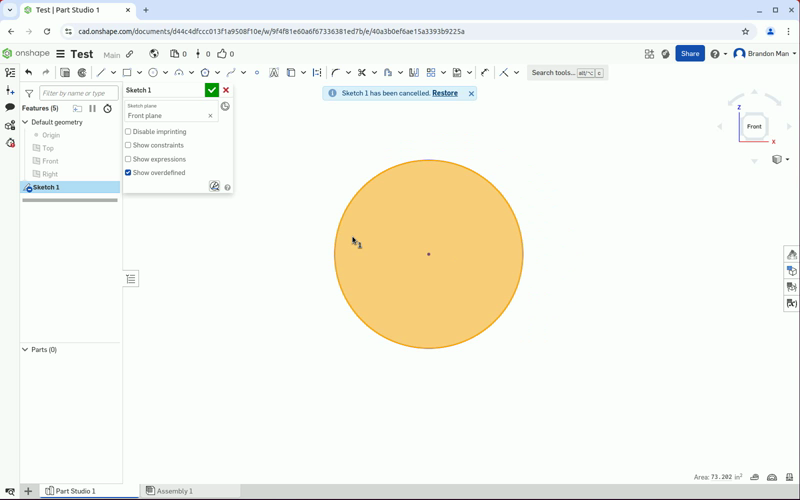
scroll(-6)
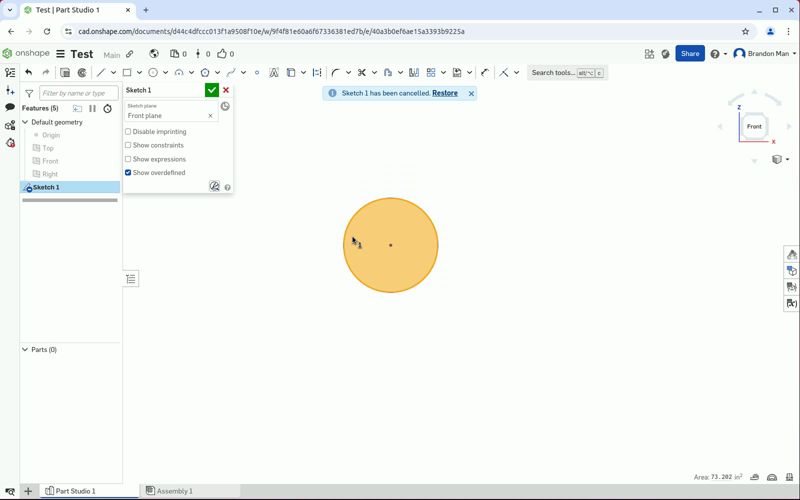
scroll(-6)
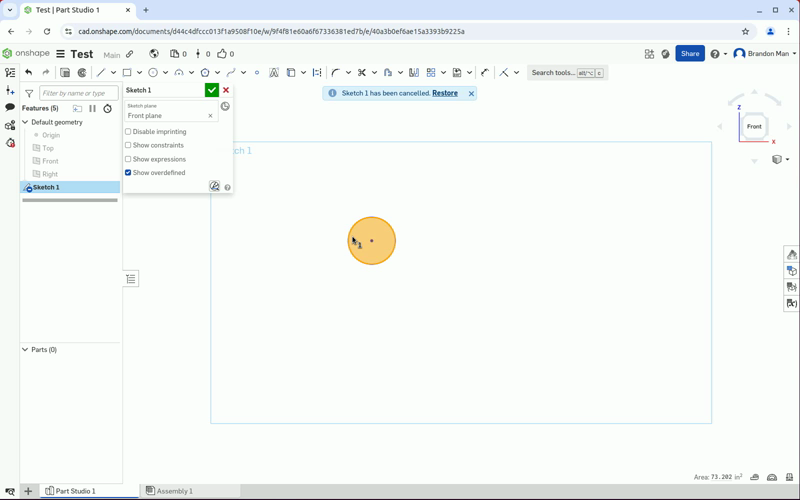
mouse_move(73, 352)
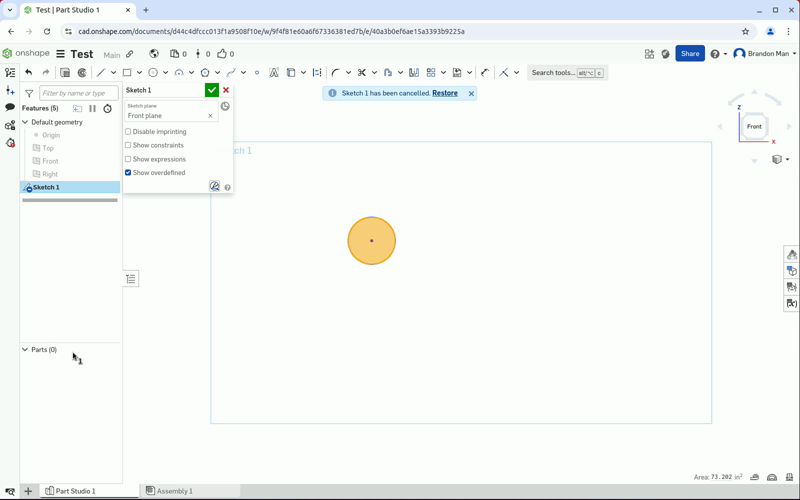
key(shift+y)
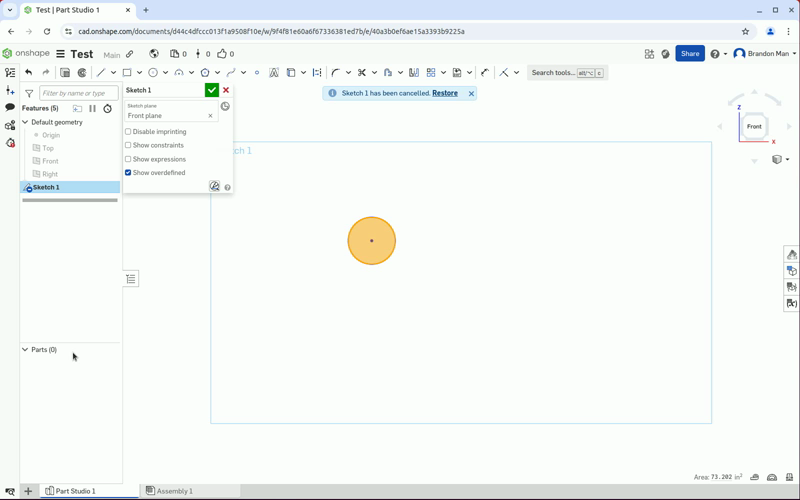
key(shift+e)
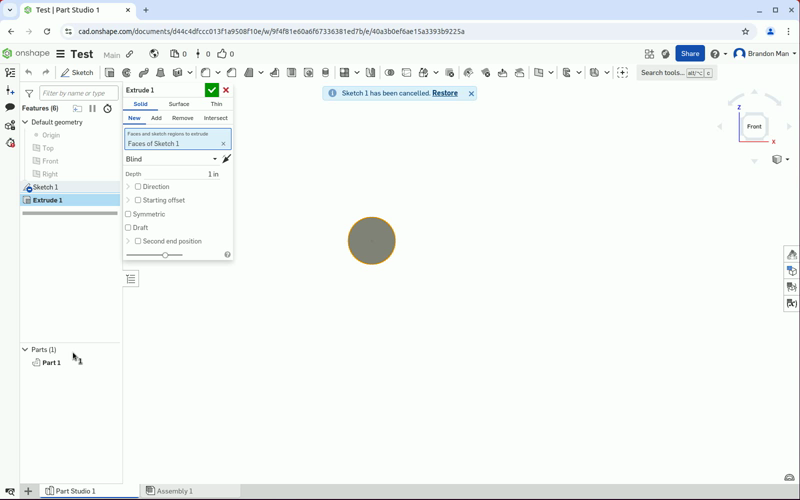
mouse_move(143, 106)
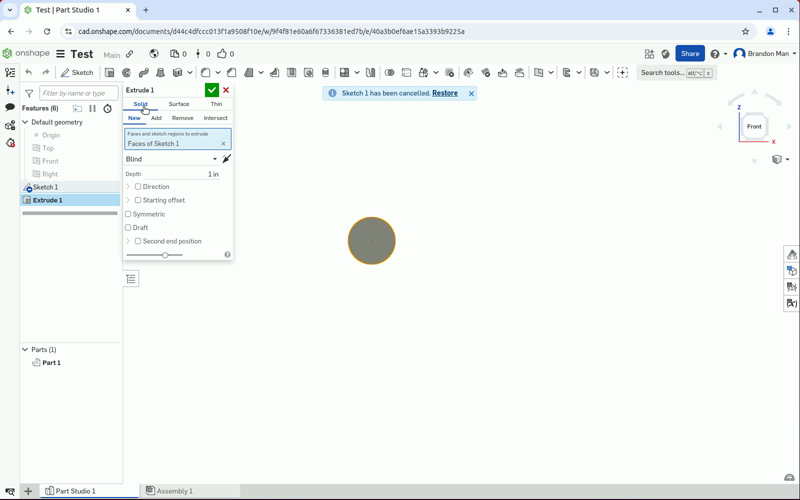
click(143, 106)
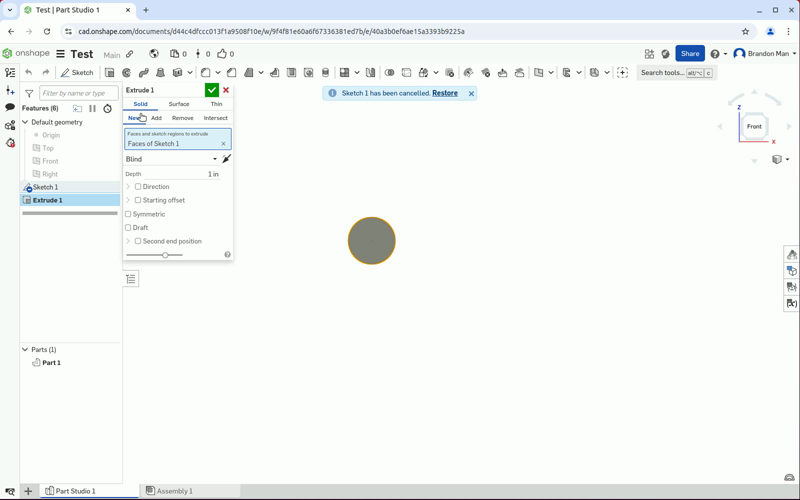
mouse_move(137, 120)
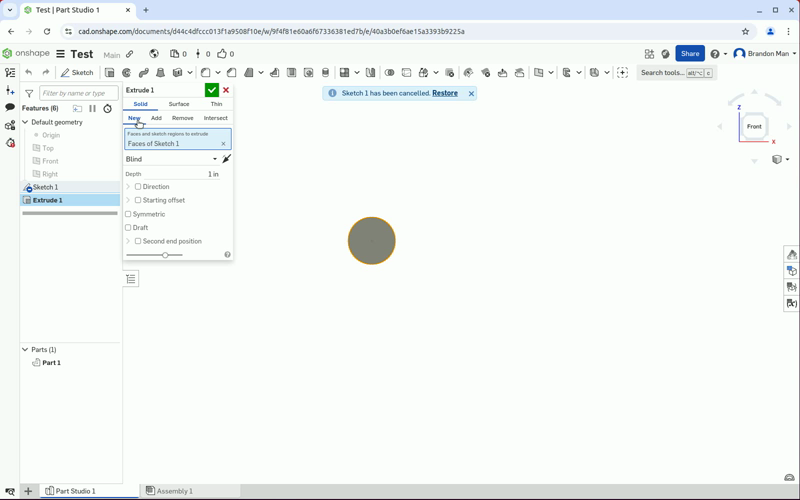
click(137, 120)
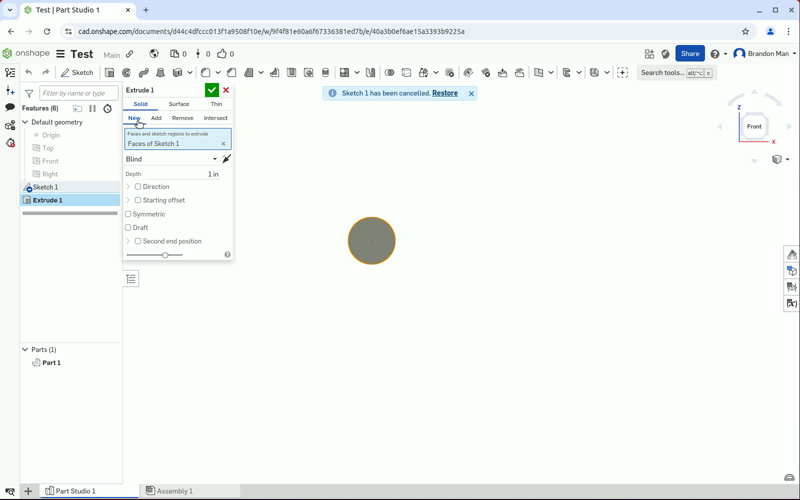
key(tab, 4)
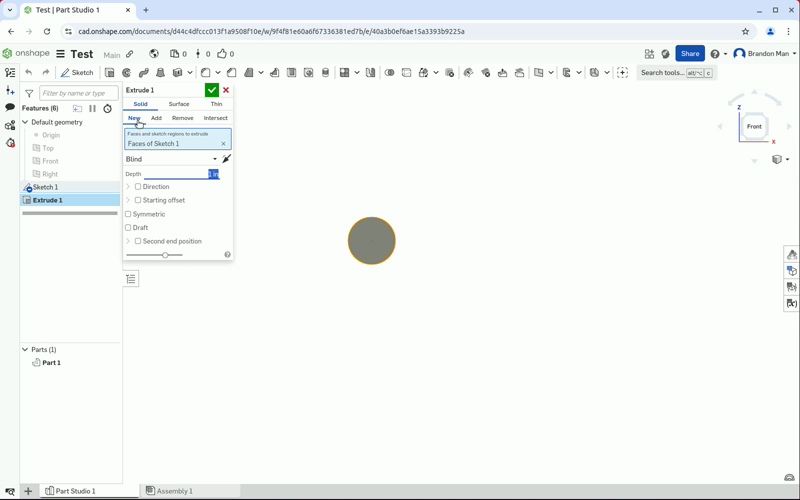
text(1.204)
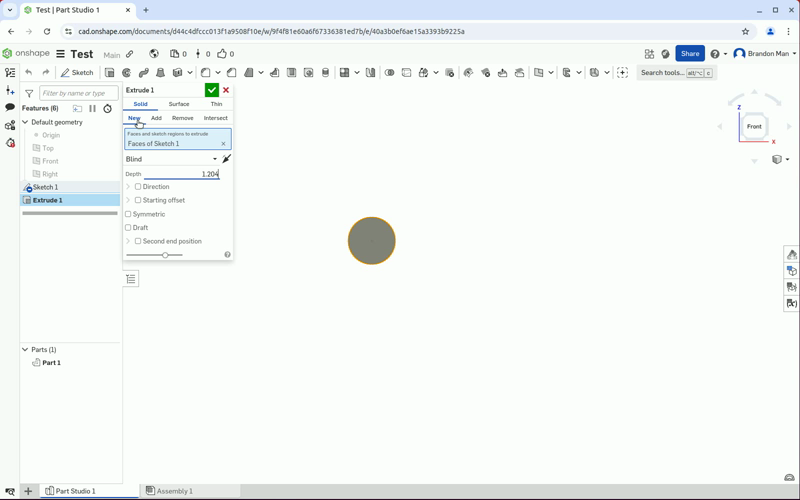
key(enter)
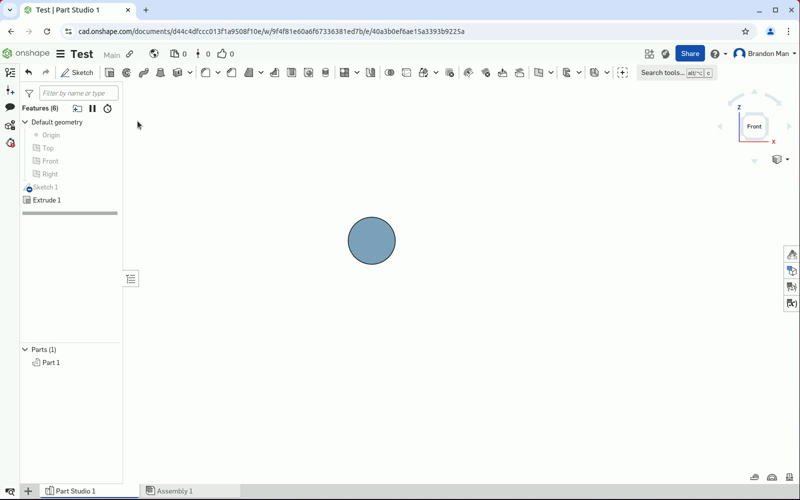
key(shift+h)
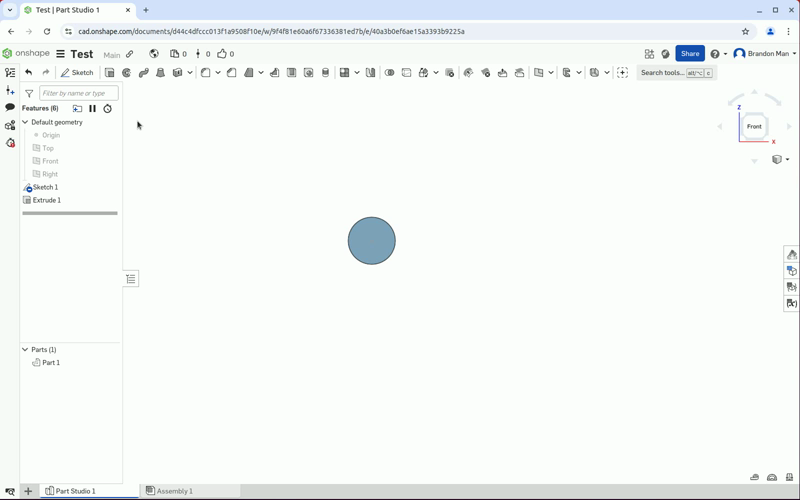
key(shift+h)
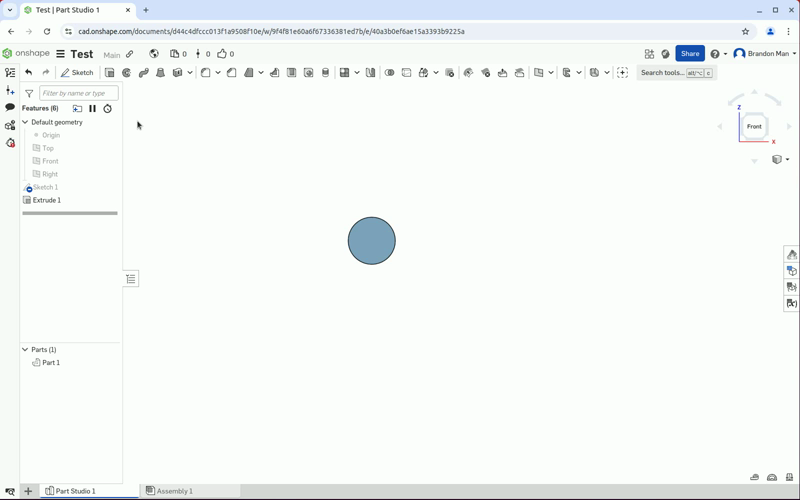
mouse_move(73, 189)
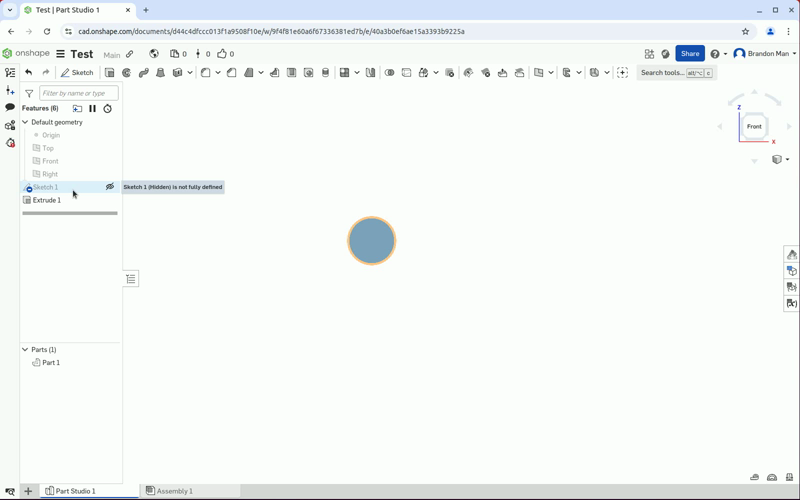
click(73, 189)
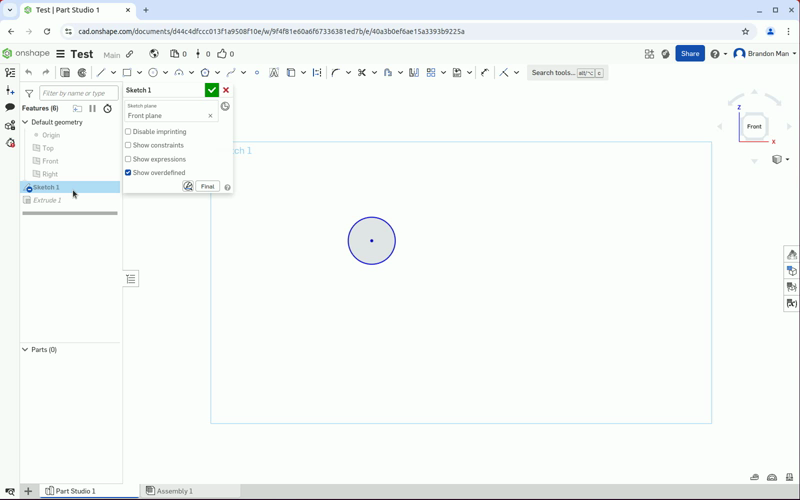
mouse_move(229, 92)
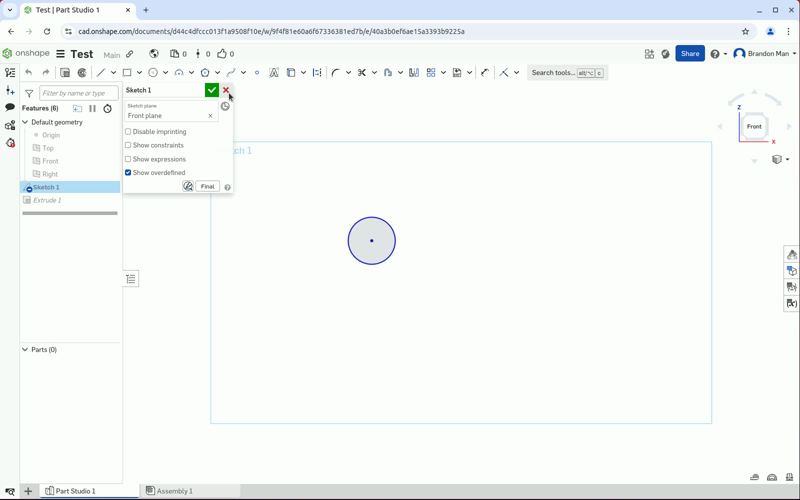
click(229, 92)
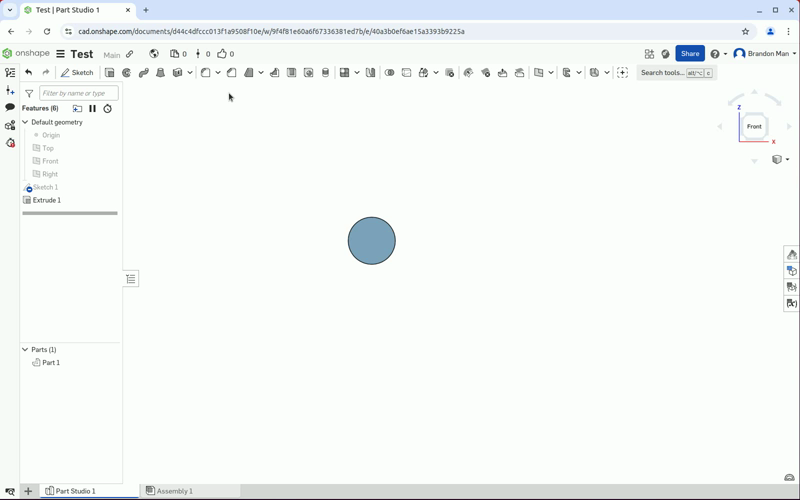
mouse_move(541, 75)
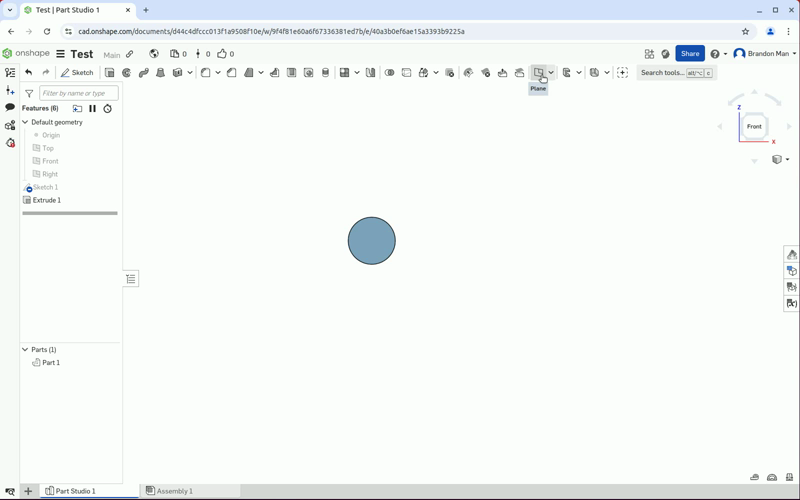
click(541, 75)
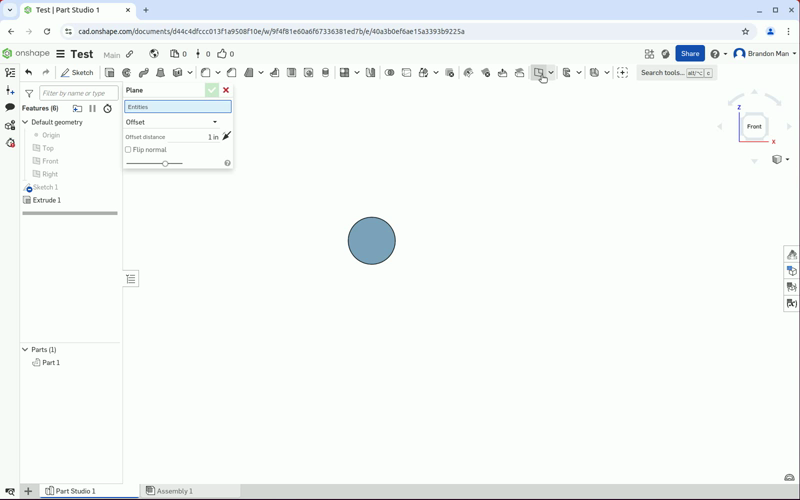
mouse_move(73, 163)
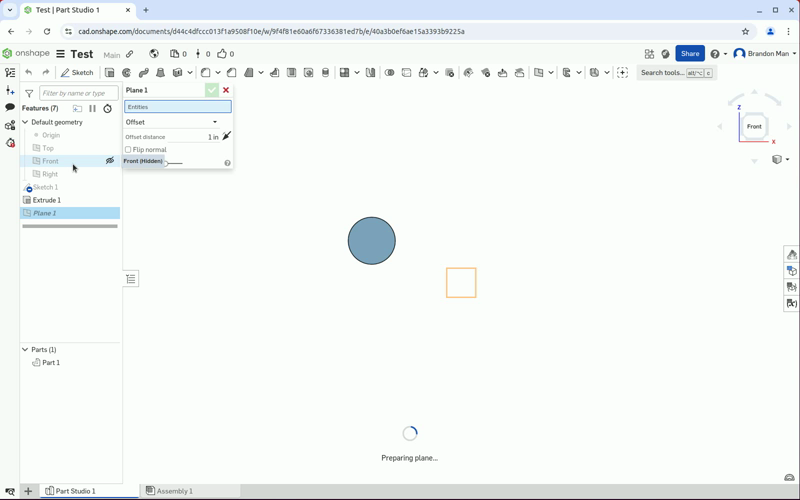
click(73, 163)
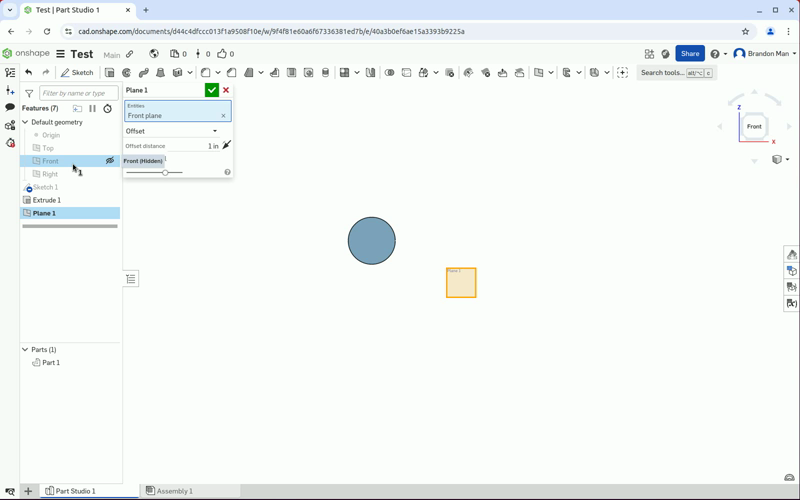
key(tab, 2)
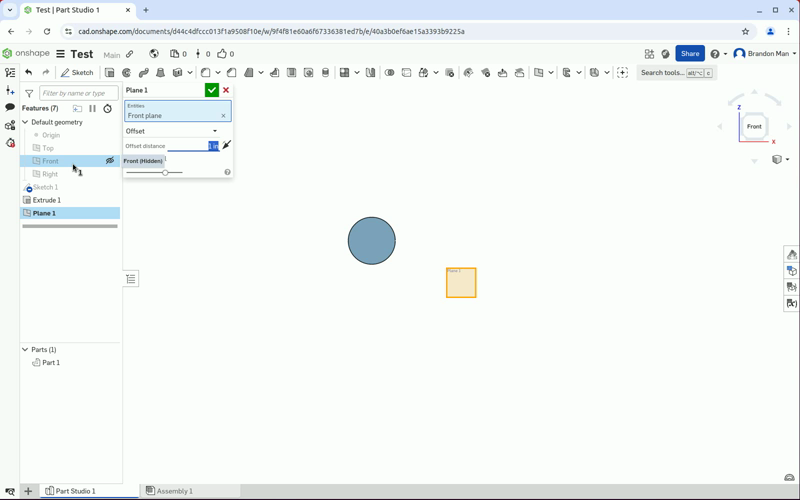
text(1.202)
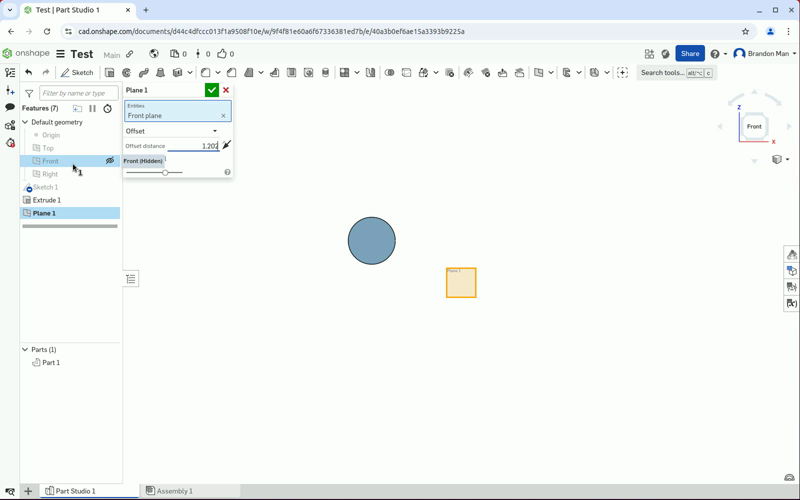
key(enter, 2)
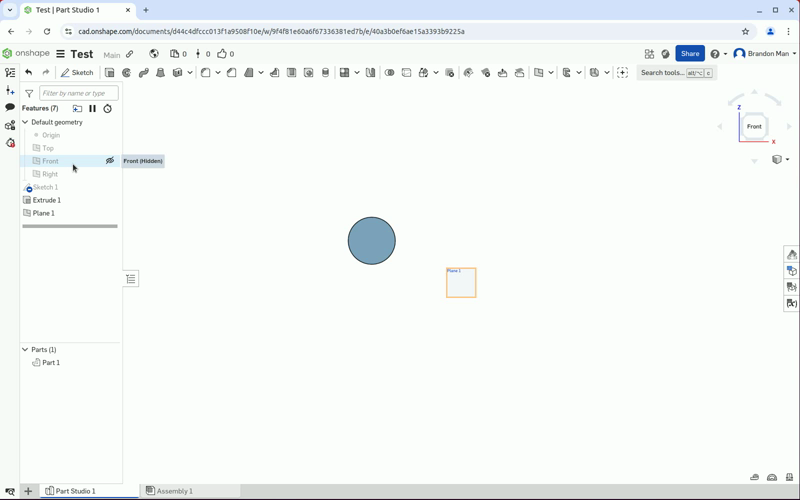
key(shift+s)
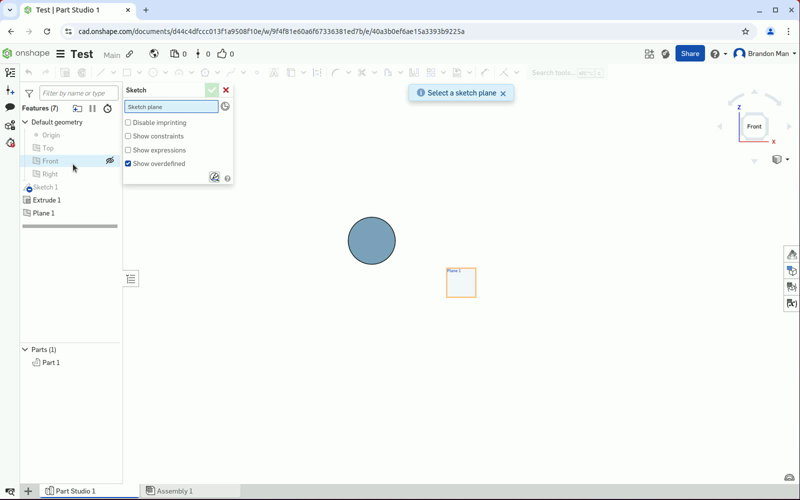
mouse_move(73, 215)
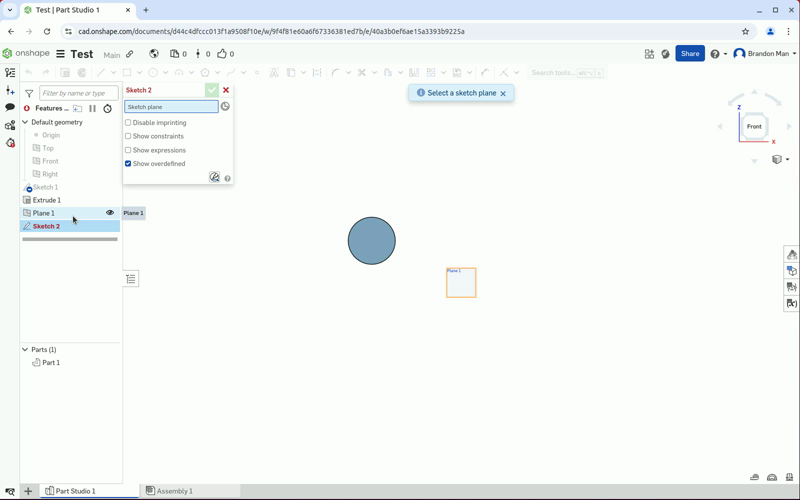
click(73, 215)
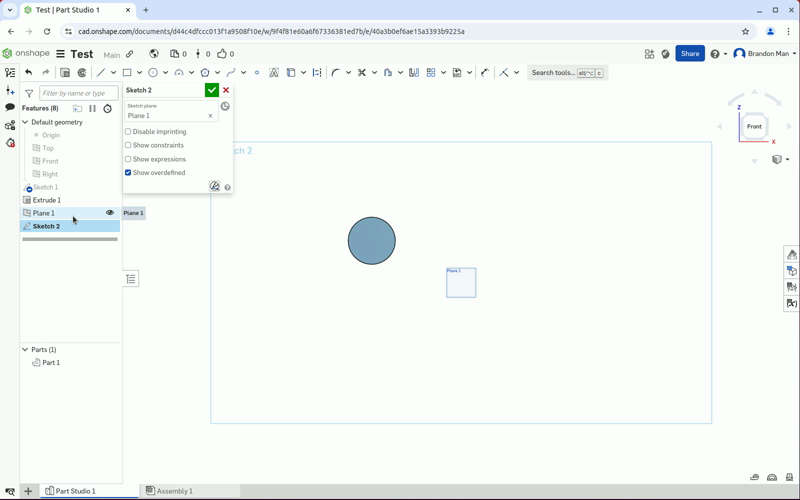
mouse_move(73, 352)
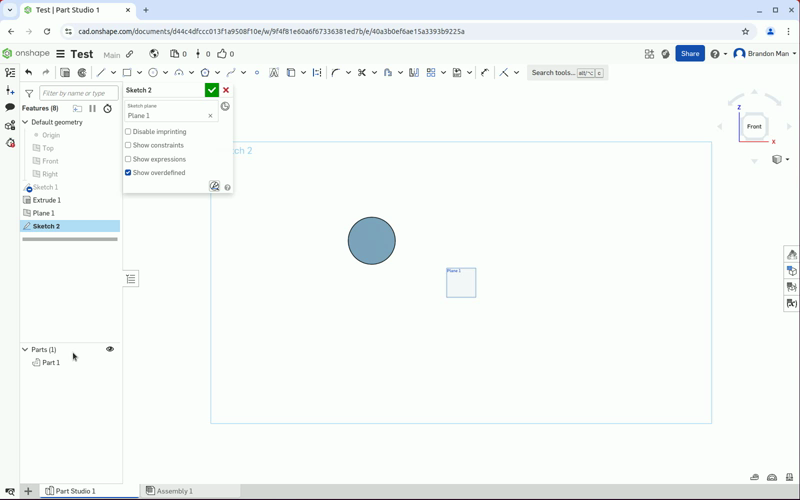
key(y)
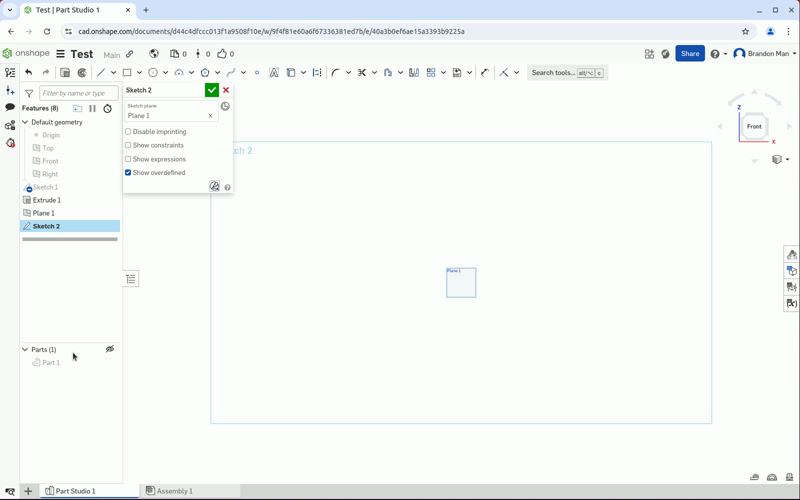
key(c)
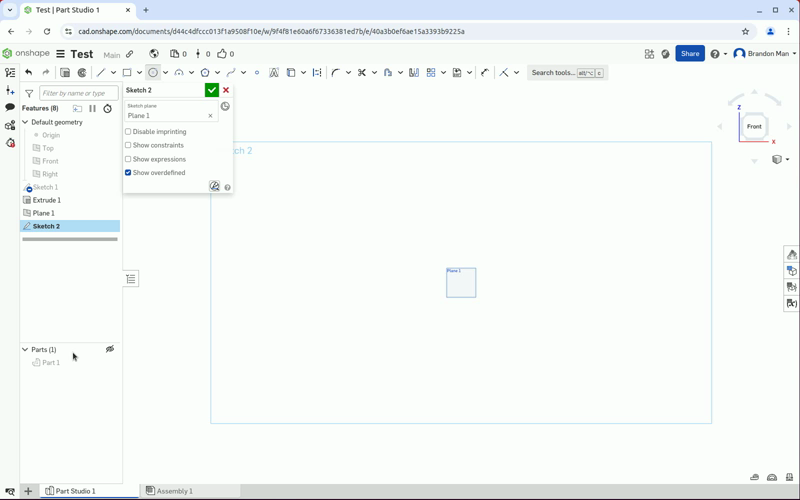
key_down(shift)
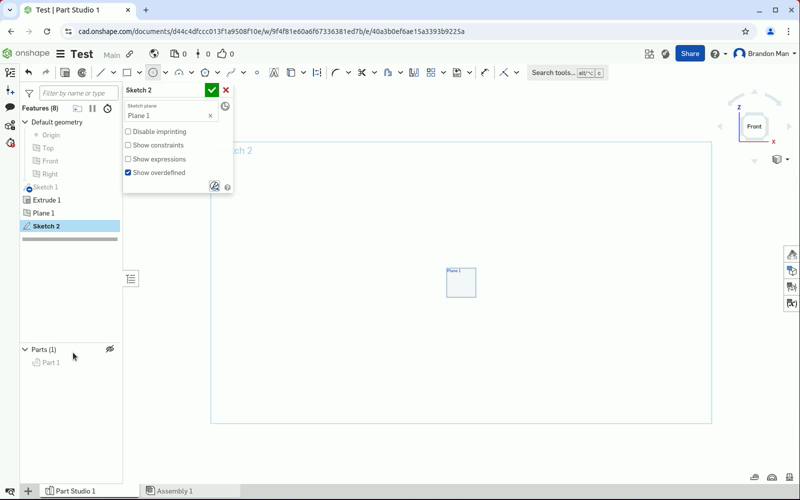
mouse_move(371, 240)
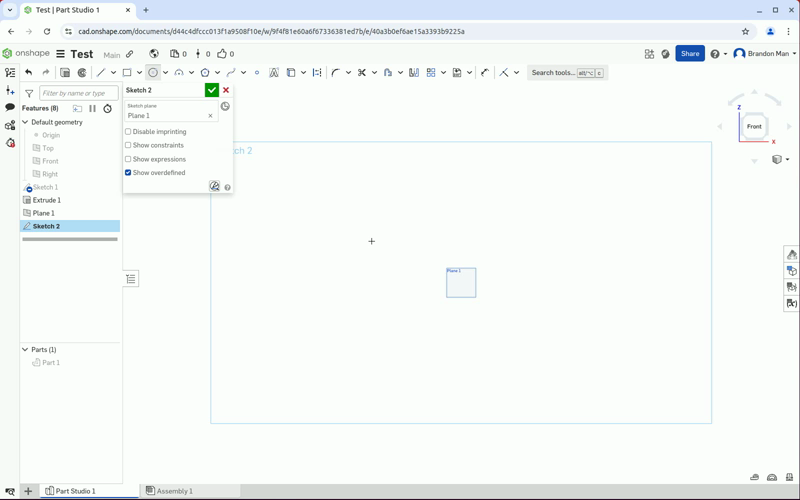
click(371, 240)
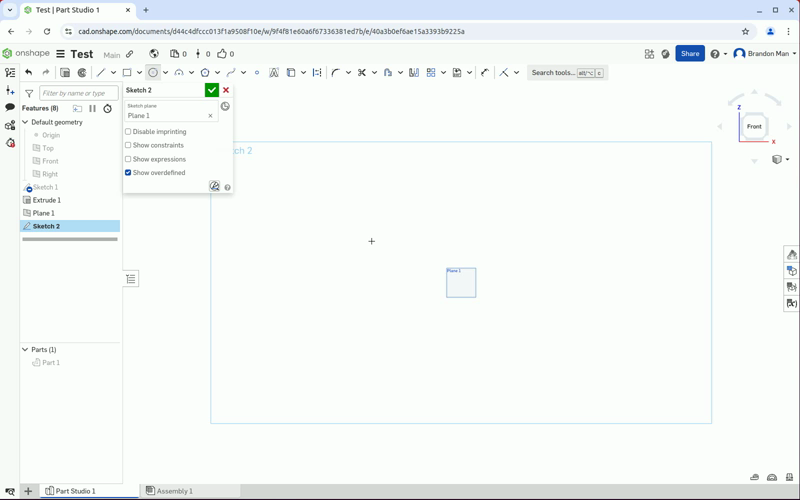
key_up(shift)
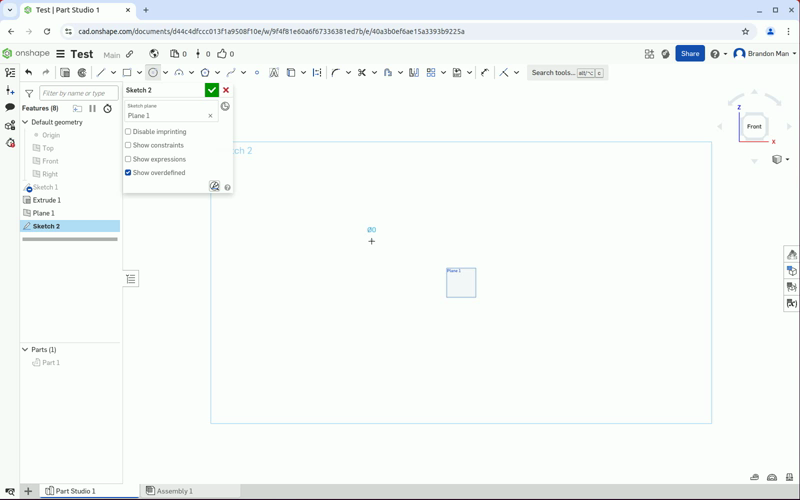
mouse_move(393, 240)
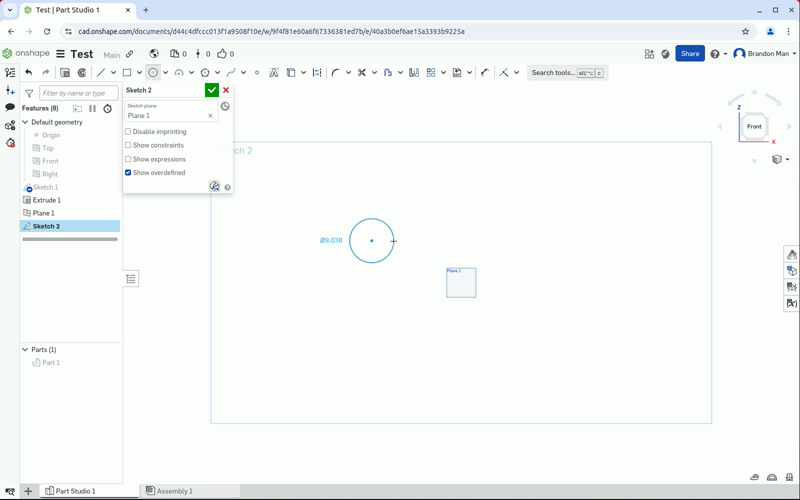
click(393, 240)
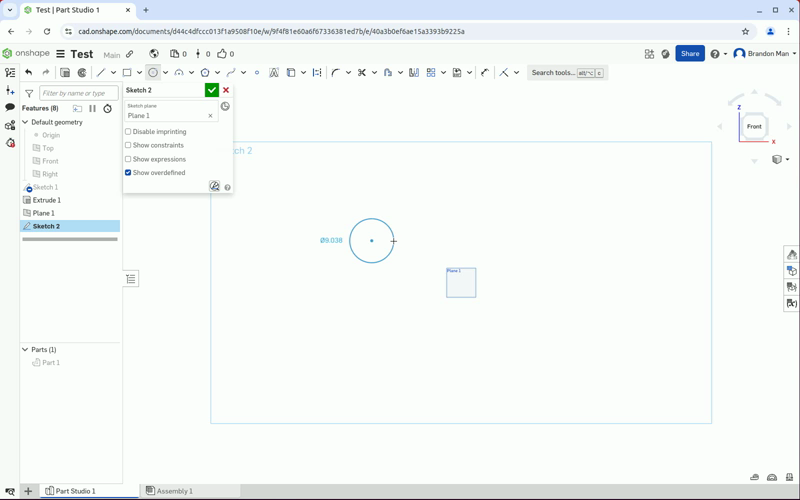
key(esc)
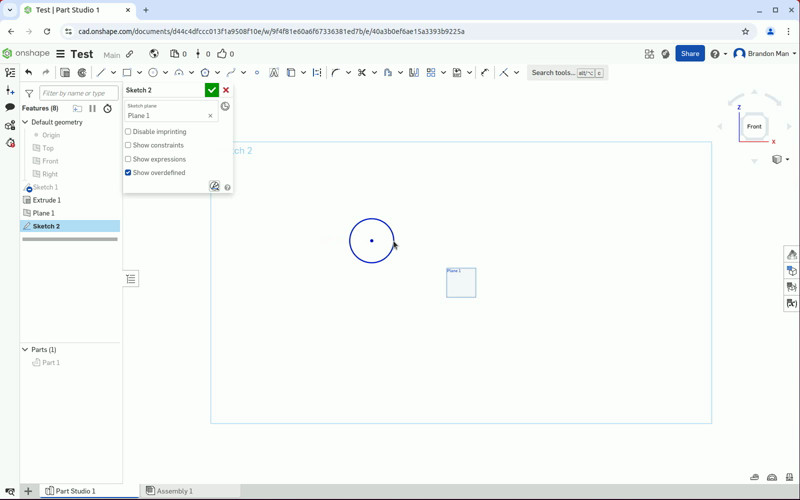
mouse_move(352, 232)
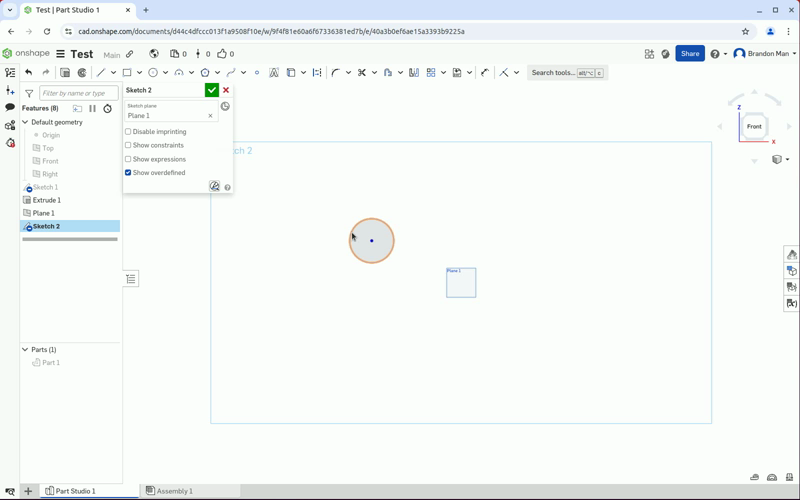
scroll(6)
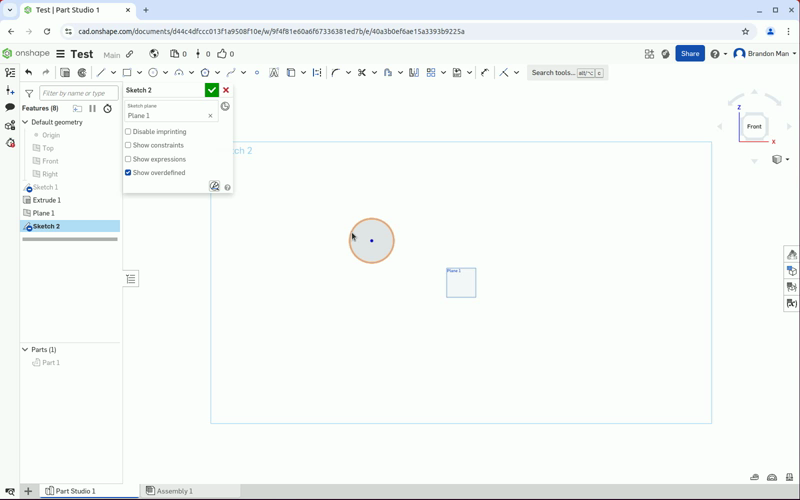
scroll(6)
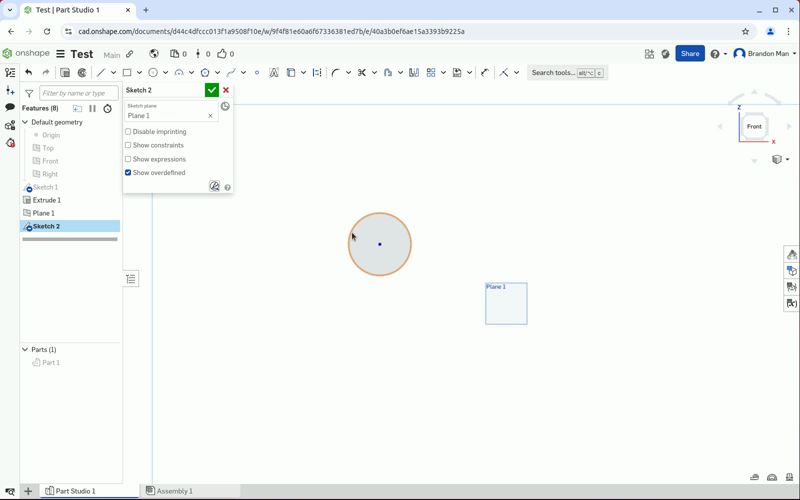
scroll(6)
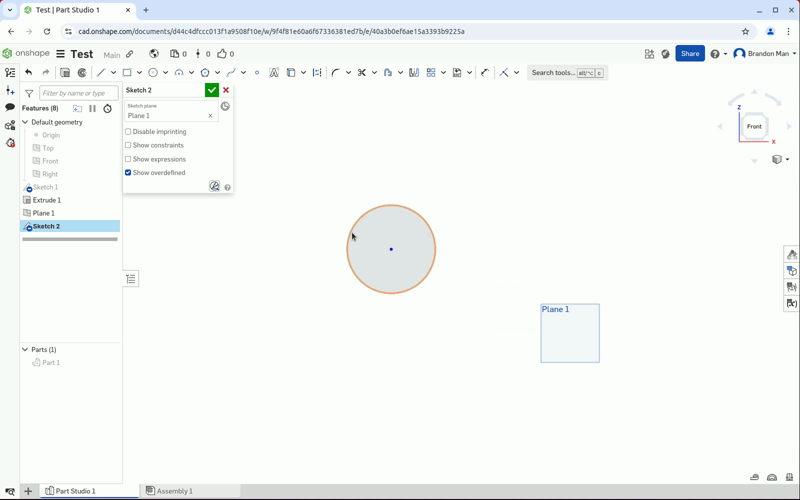
scroll(6)
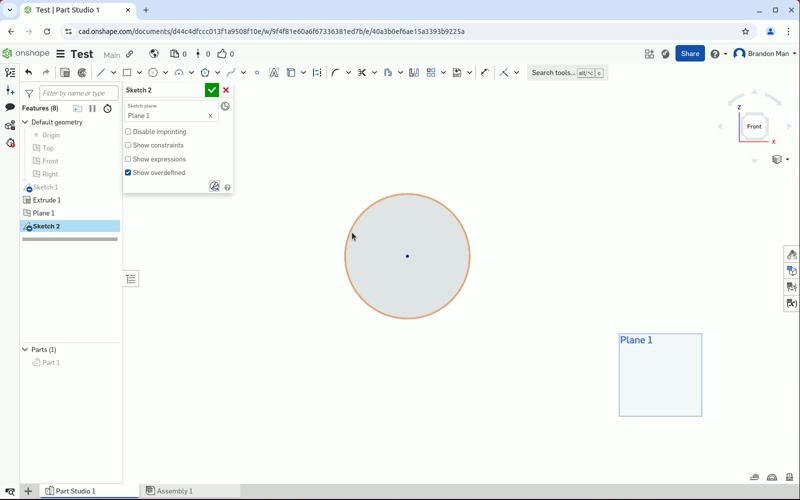
scroll(6)
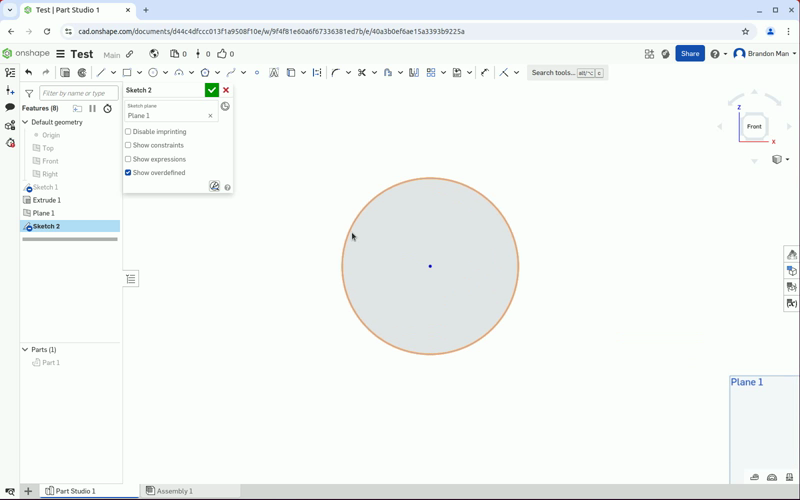
scroll(6)
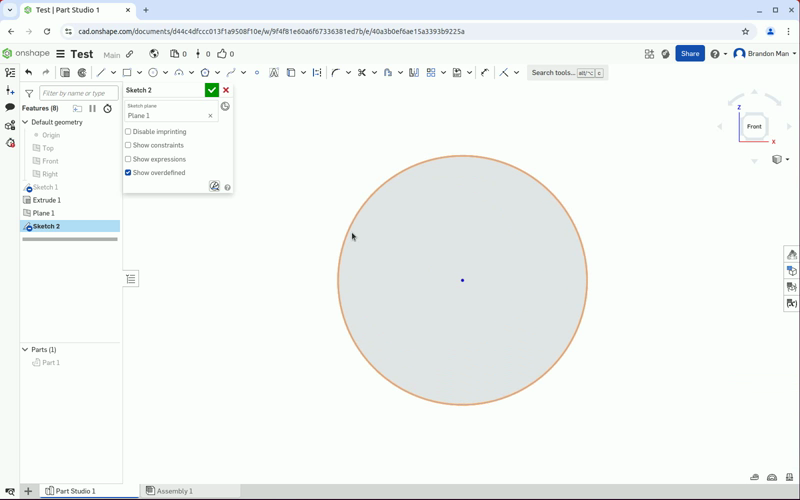
scroll(6)
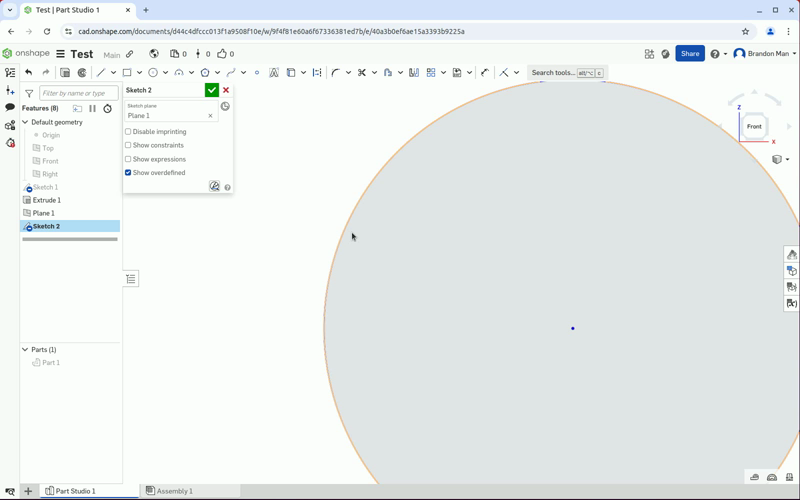
click(352, 232)
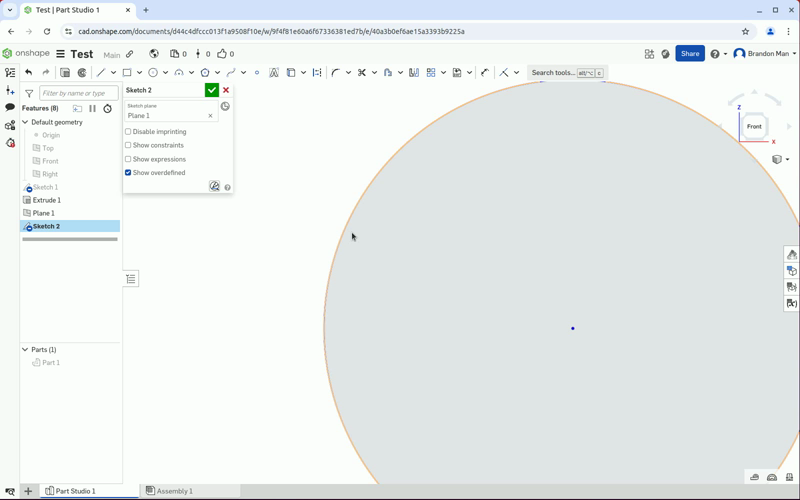
scroll(-6)
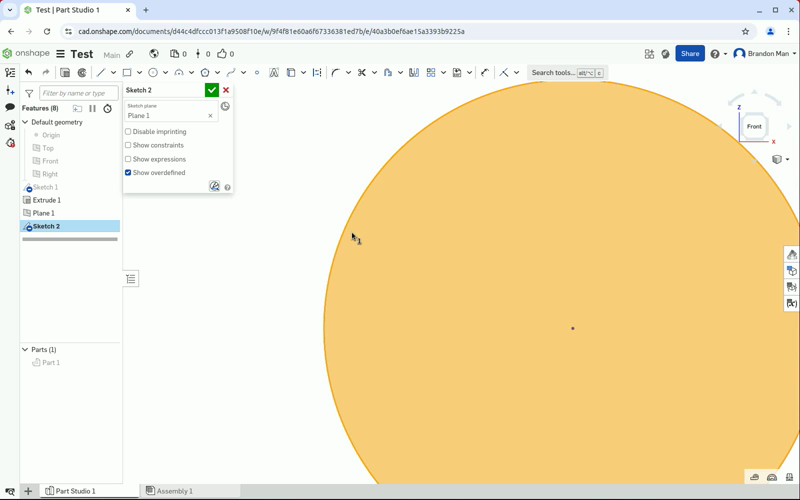
scroll(-6)
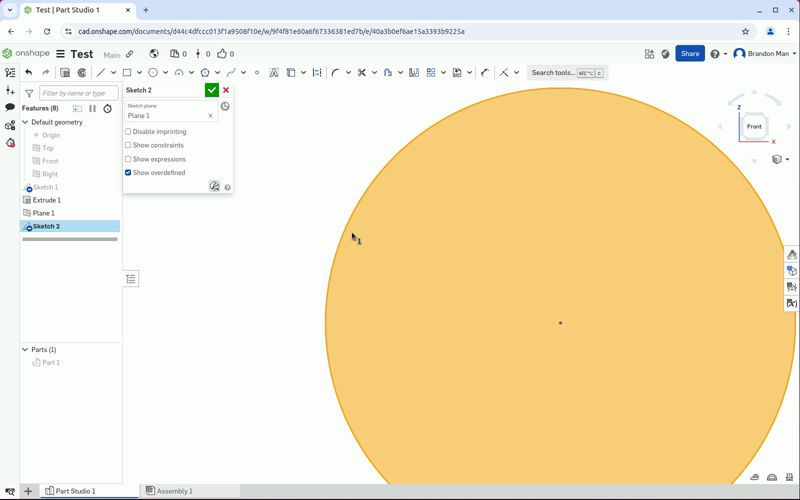
scroll(-6)
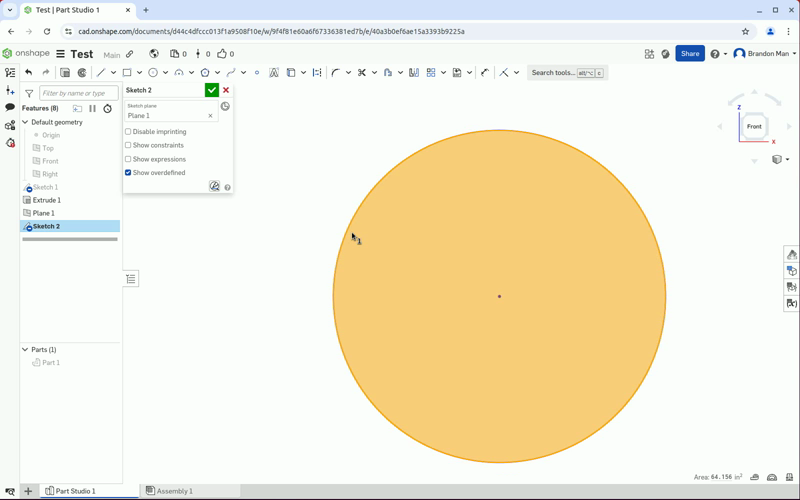
scroll(-6)
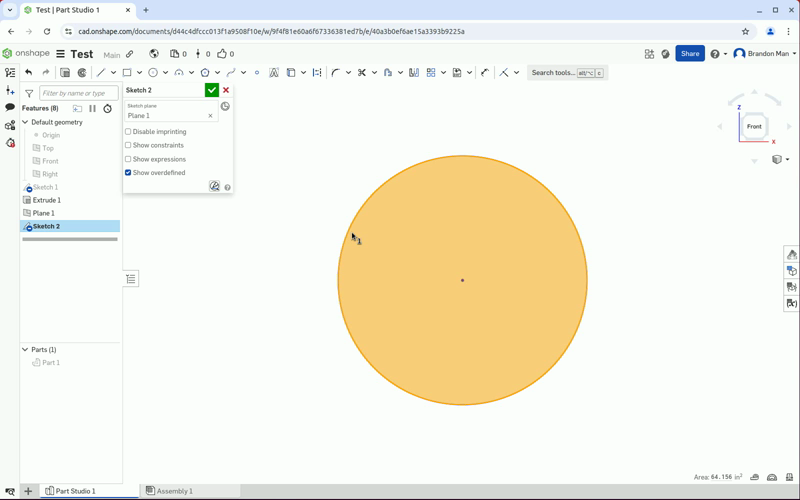
scroll(-6)
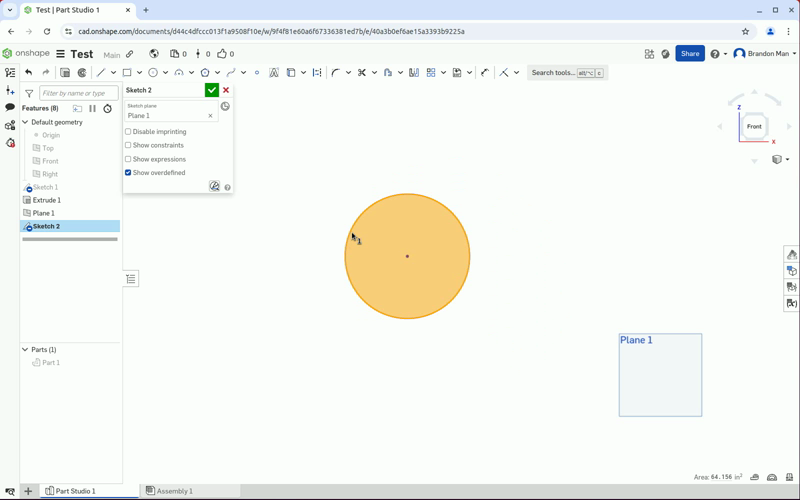
scroll(-6)
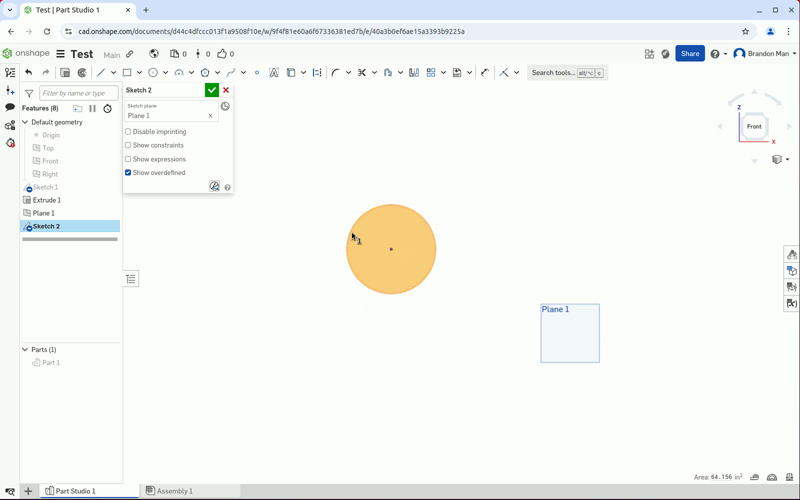
scroll(-6)
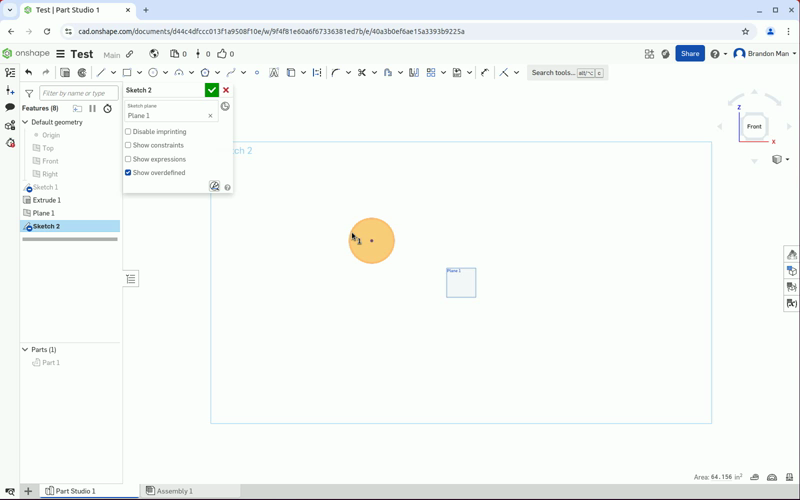
mouse_move(73, 352)
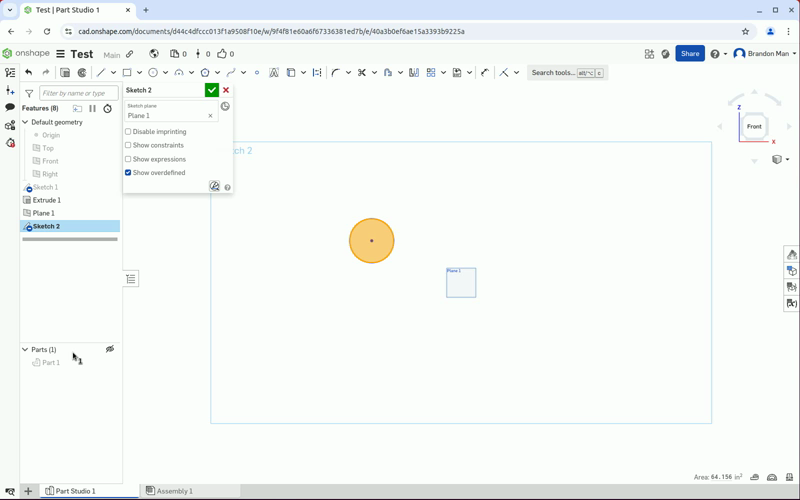
key(shift+y)
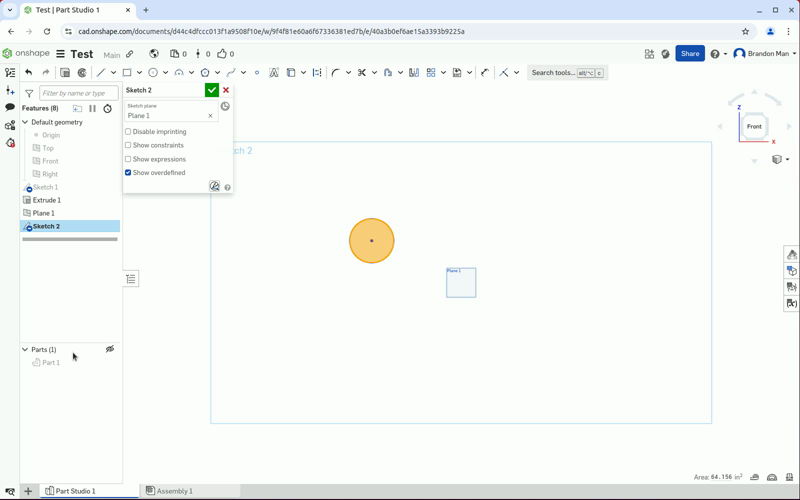
key(shift+e)
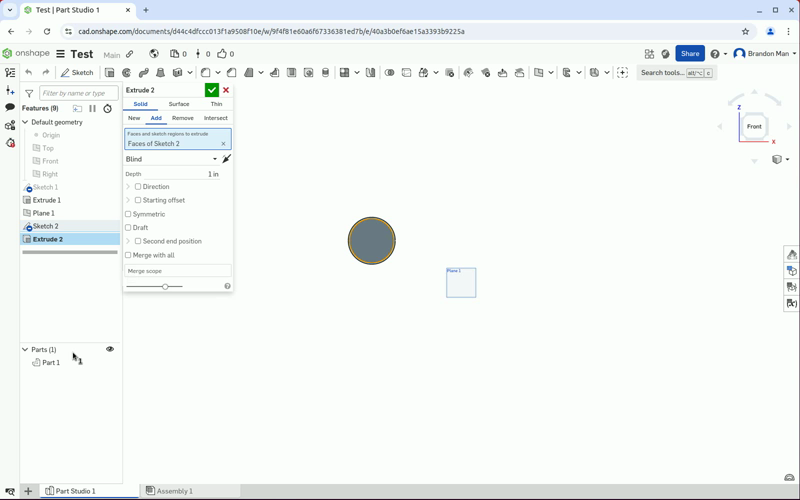
mouse_move(143, 106)
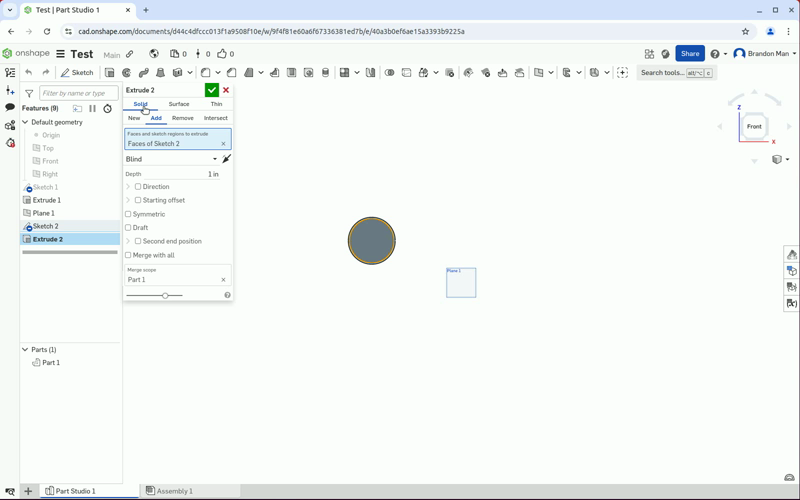
click(143, 106)
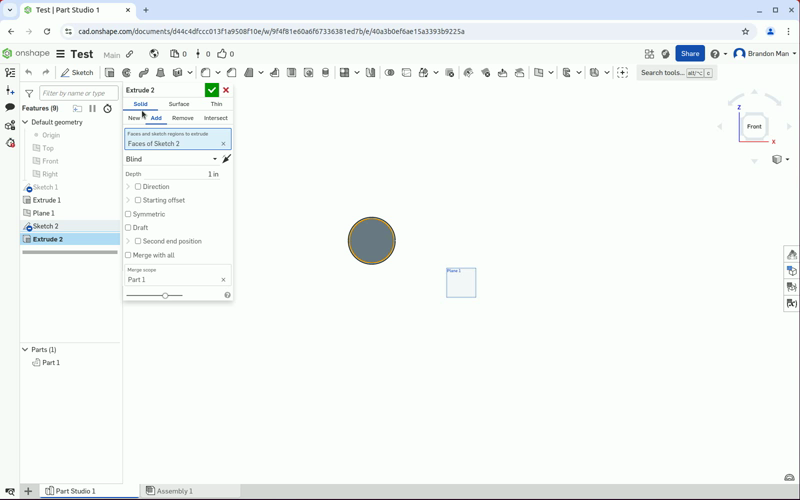
mouse_move(137, 120)
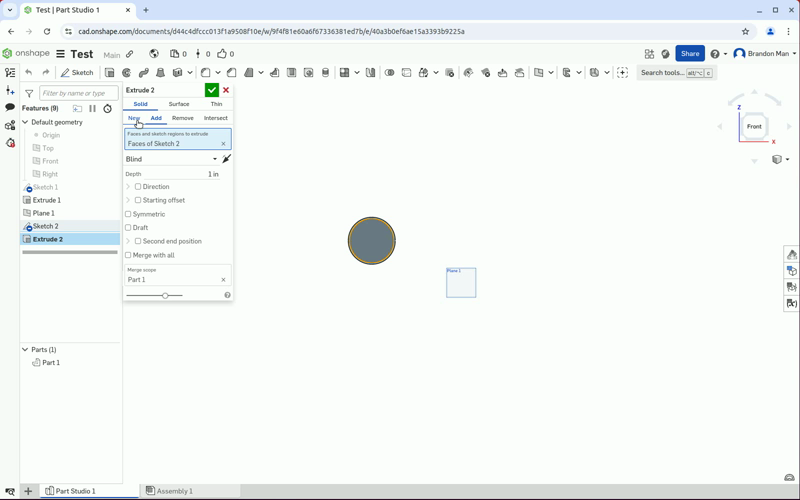
click(137, 120)
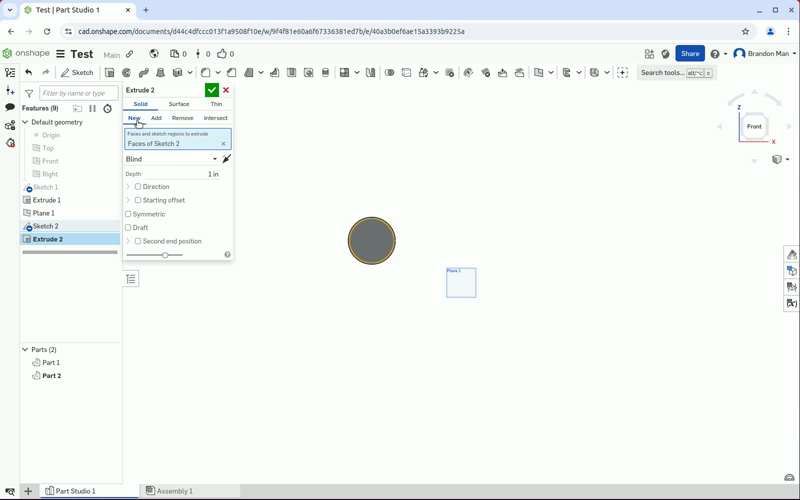
key(tab, 4)
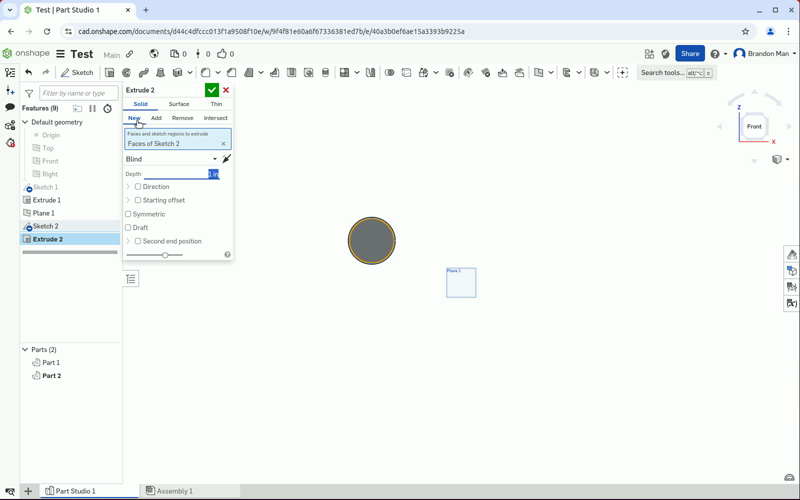
text(0.722)
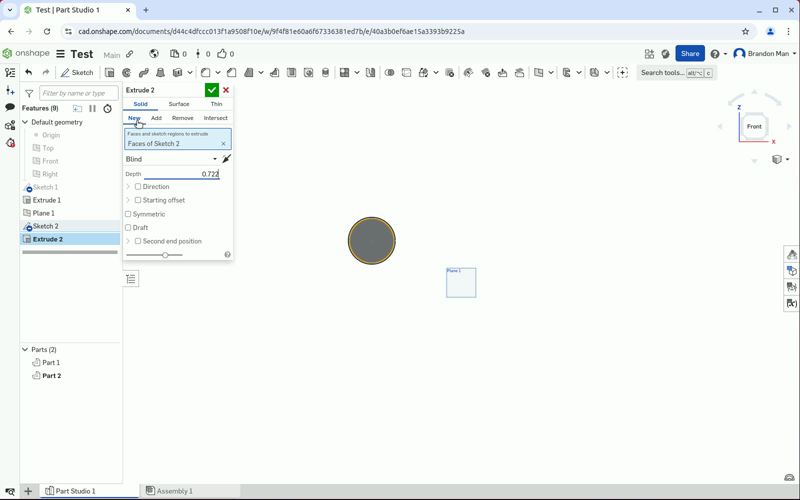
key(enter)
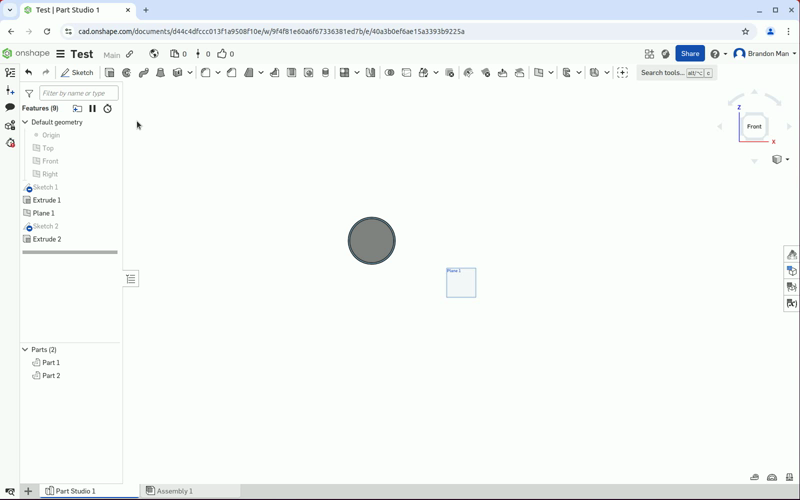
key(shift+h)
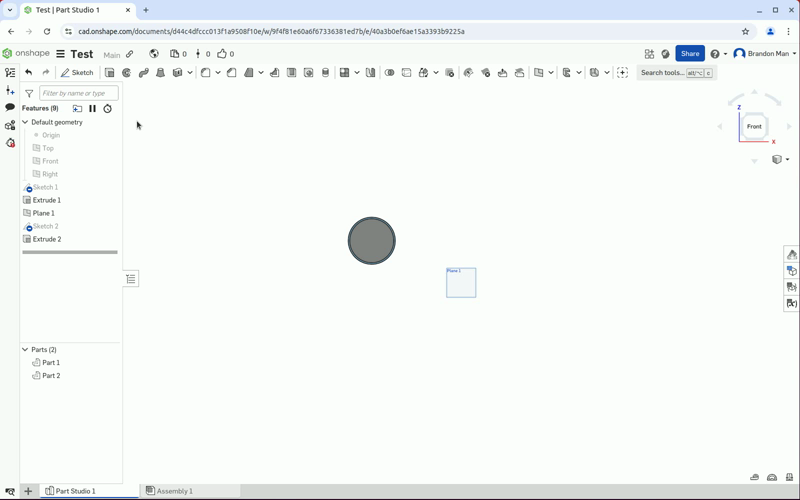
key(shift+h)
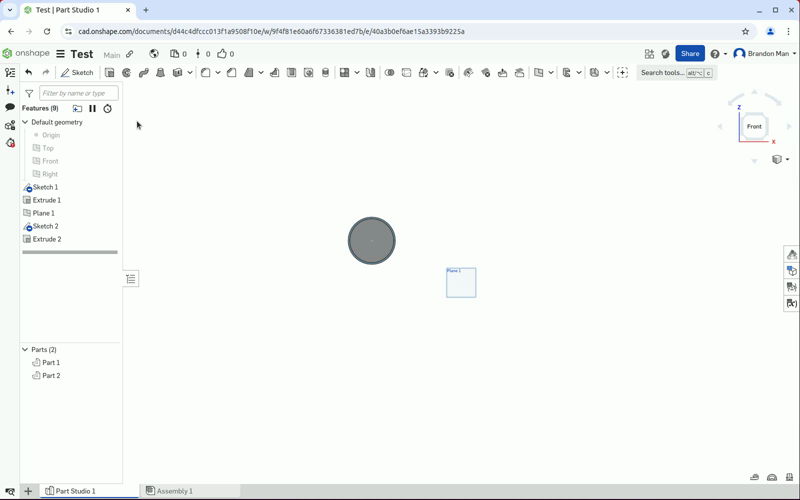
key(shift+7)
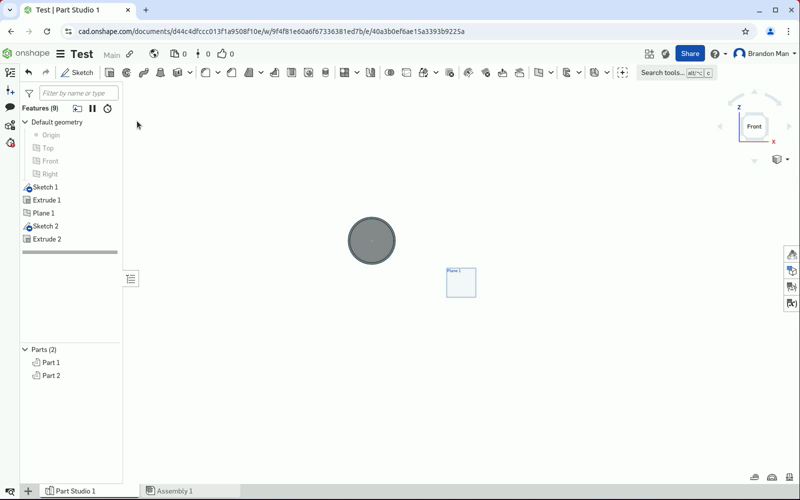
key(left, 2)
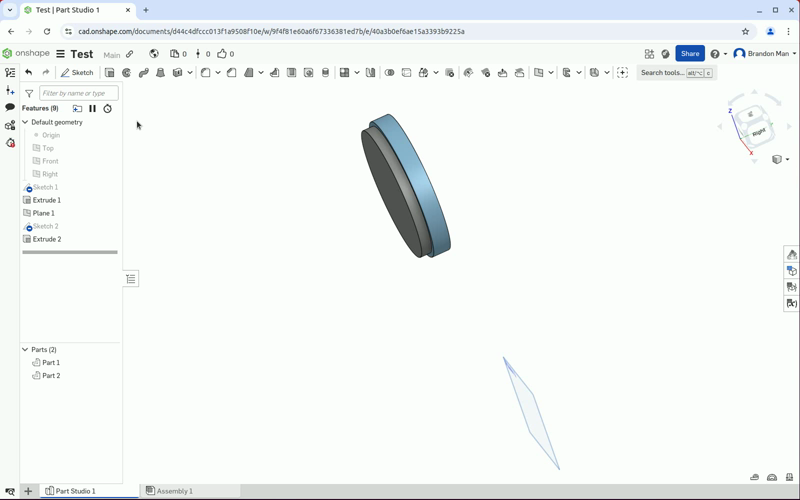
key(down, 2)
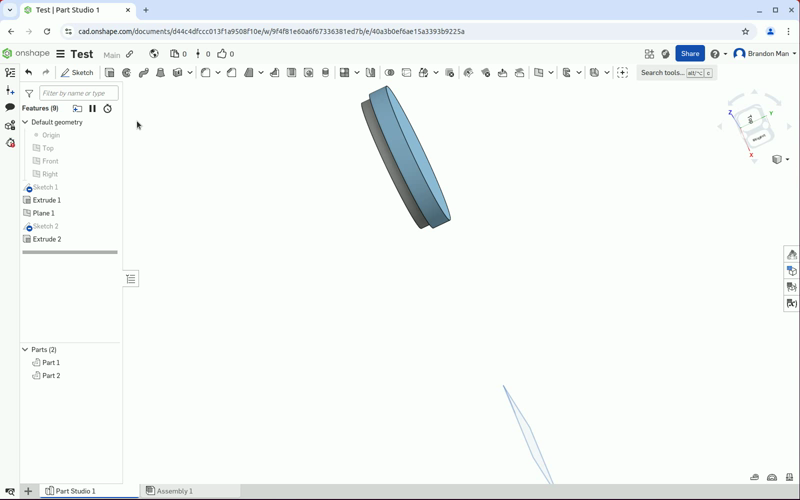
key(up, 2)
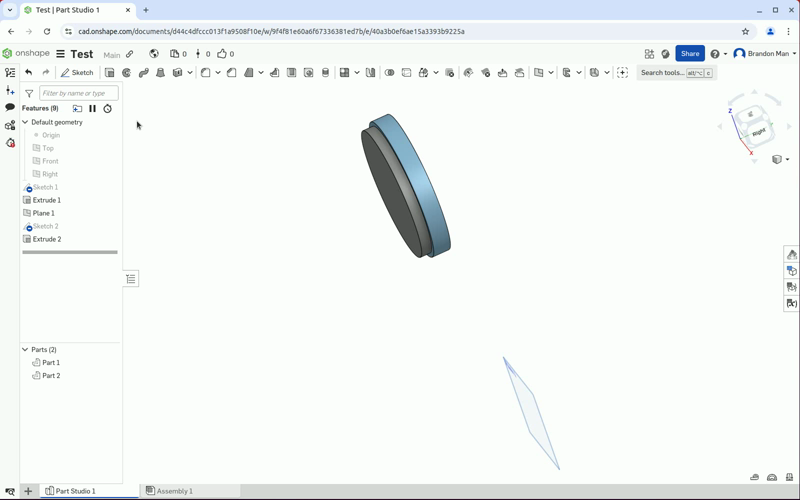
key(right, 2)
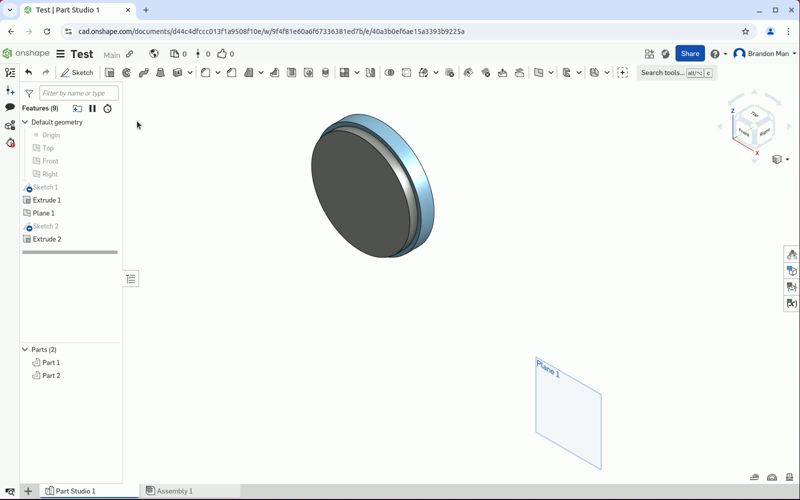
mouse_move(73, 189)
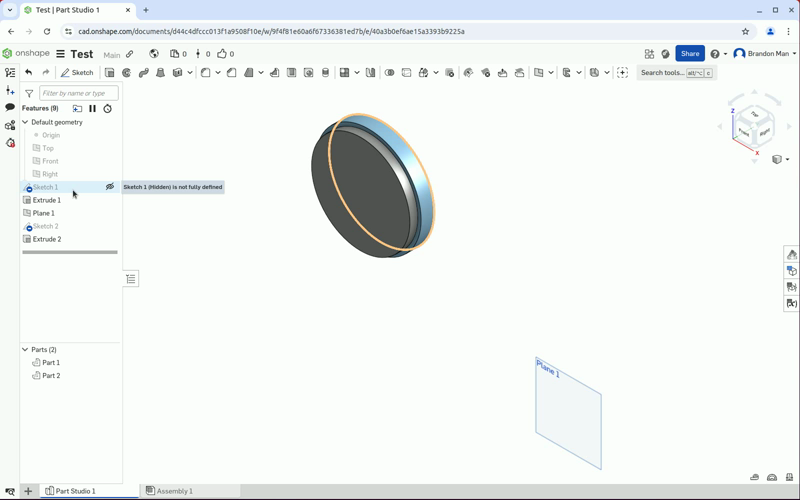
click(73, 189)